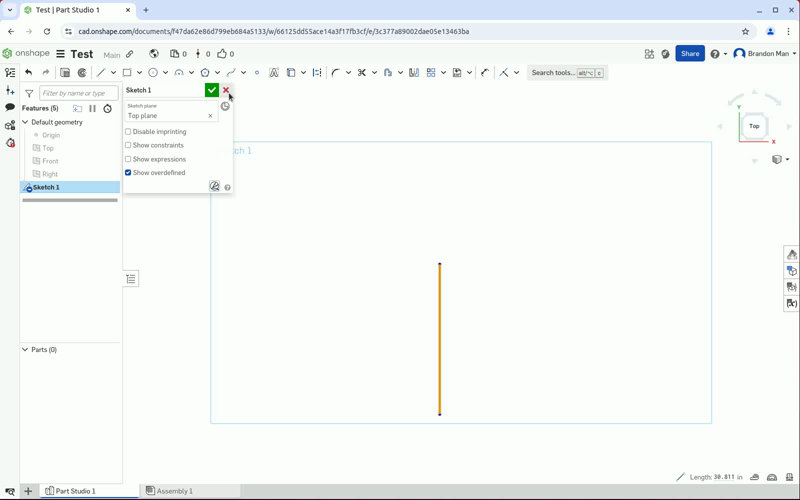
key(shift+h)
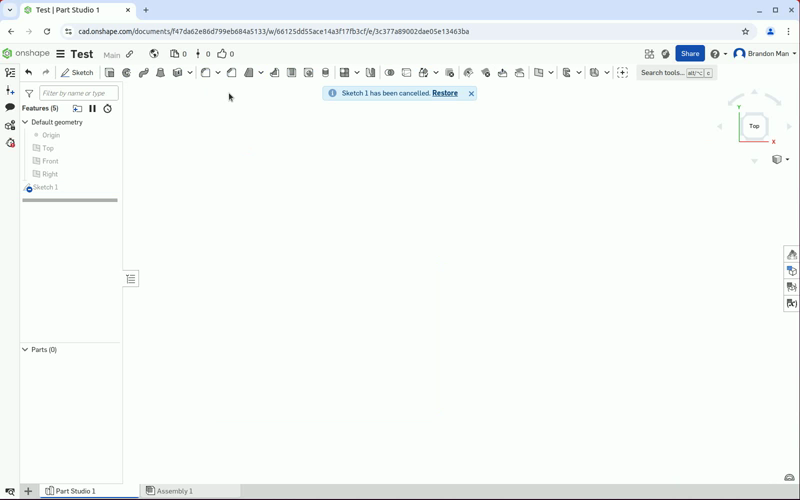
mouse_move(73, 352)
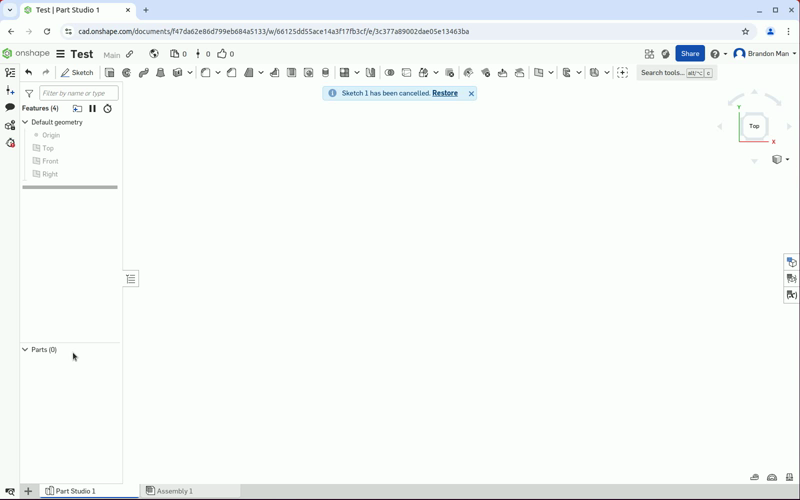
key(y)
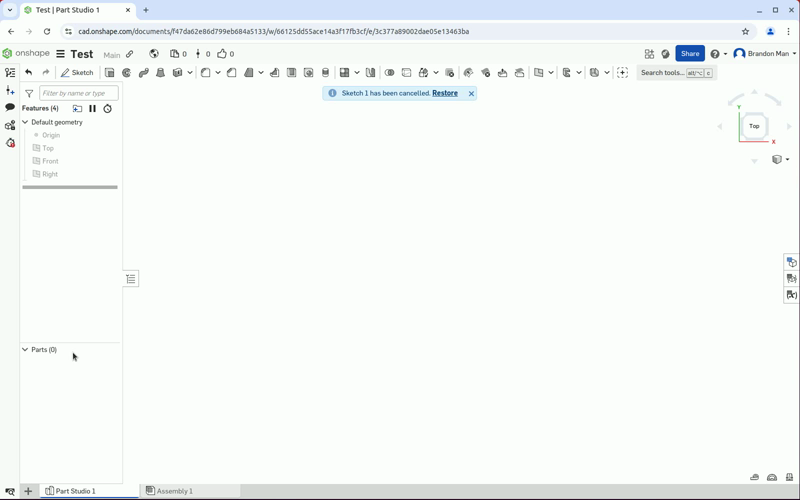
key(shift+p)
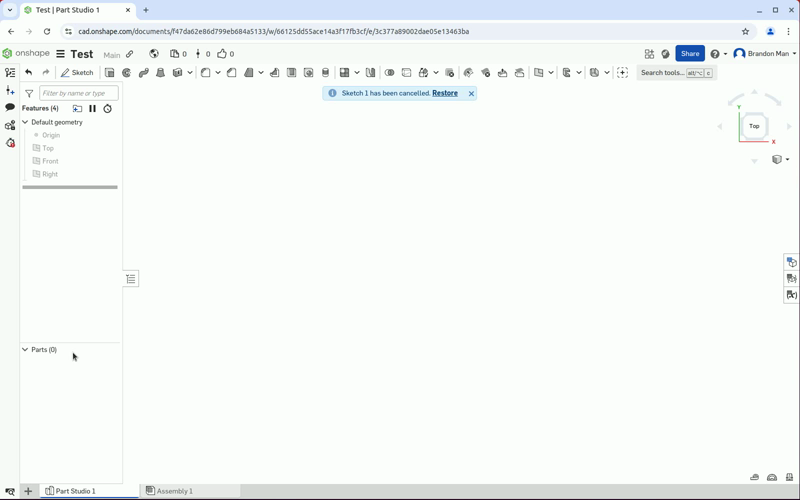
key(space)
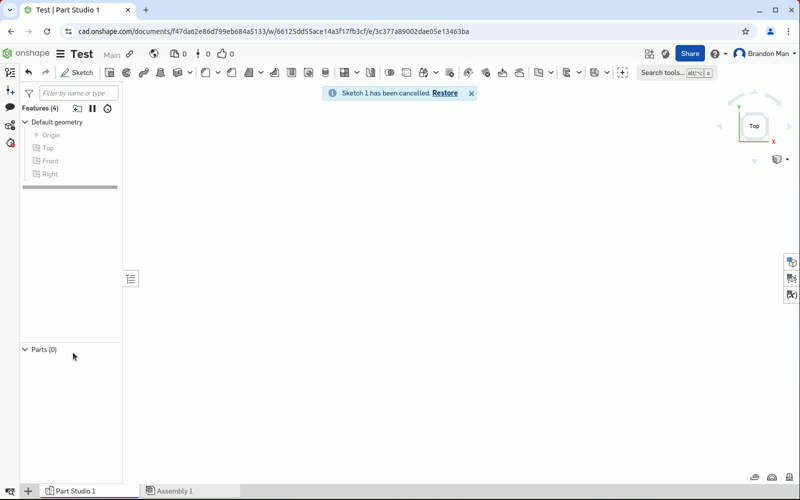
key_down(shift)
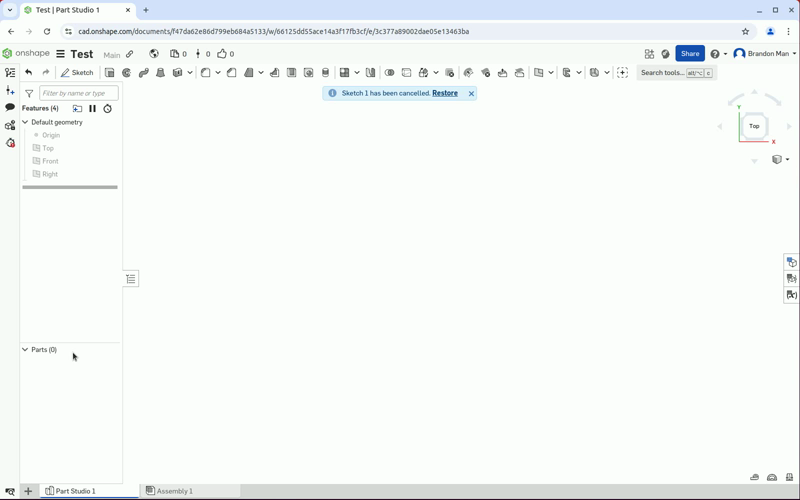
key(up)
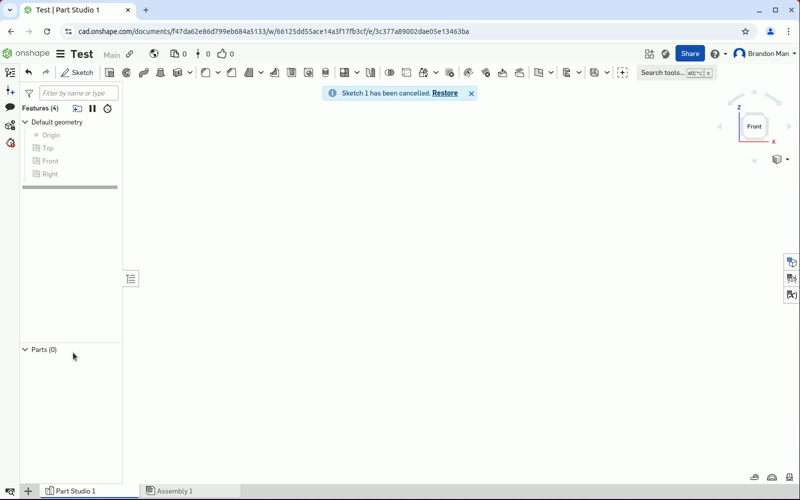
key_up(shift)
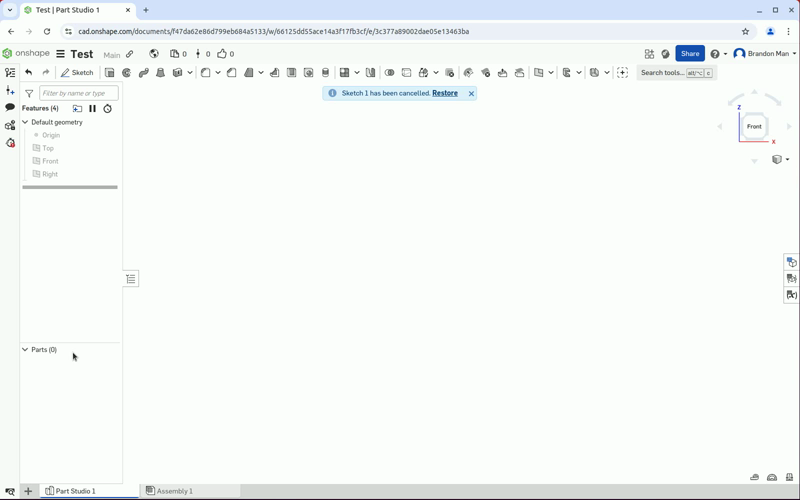
key(space)
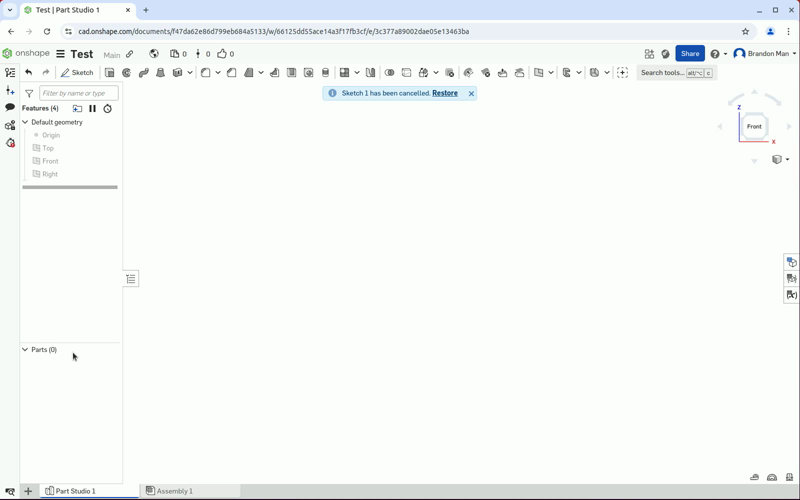
key_down(shift)
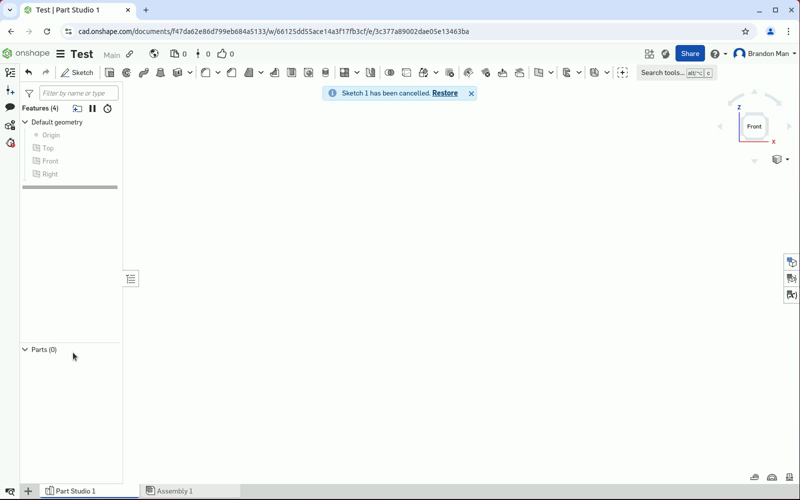
key(left)
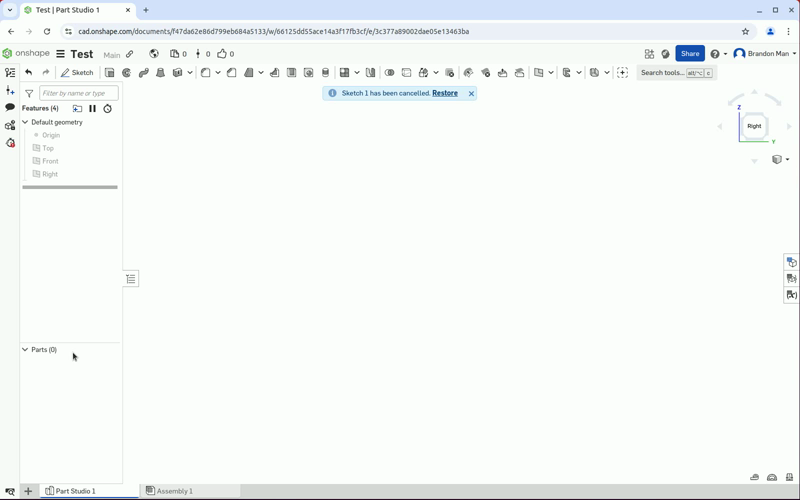
key_up(shift)
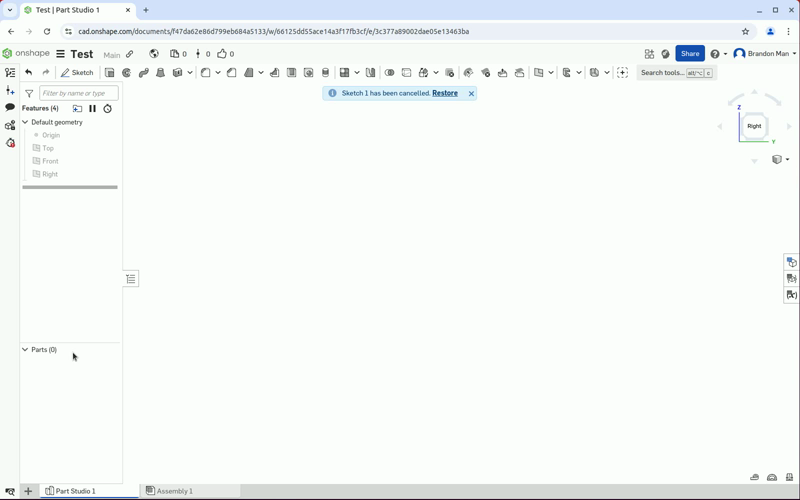
mouse_move(73, 352)
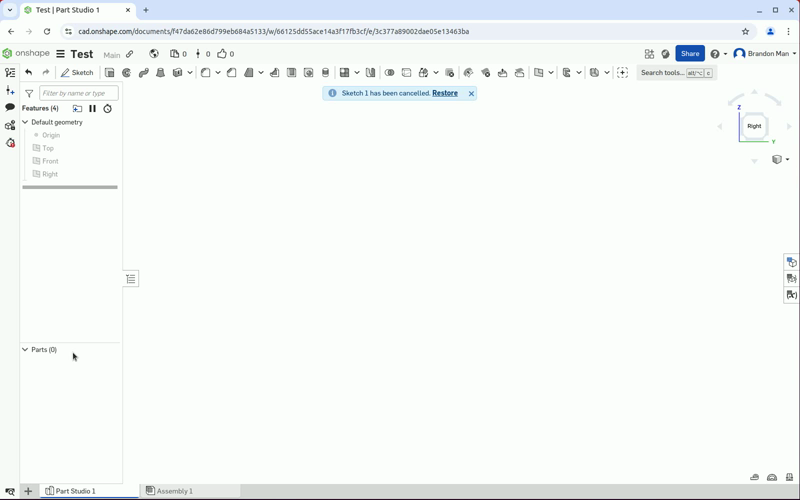
key(shift+y)
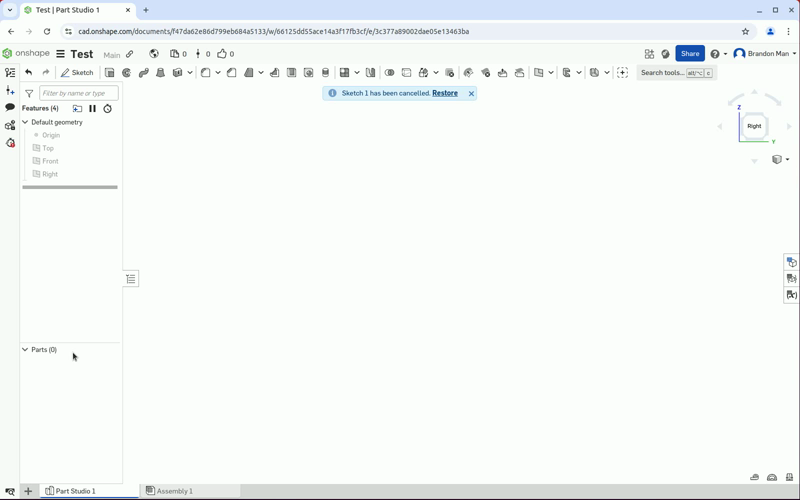
key(shift+s)
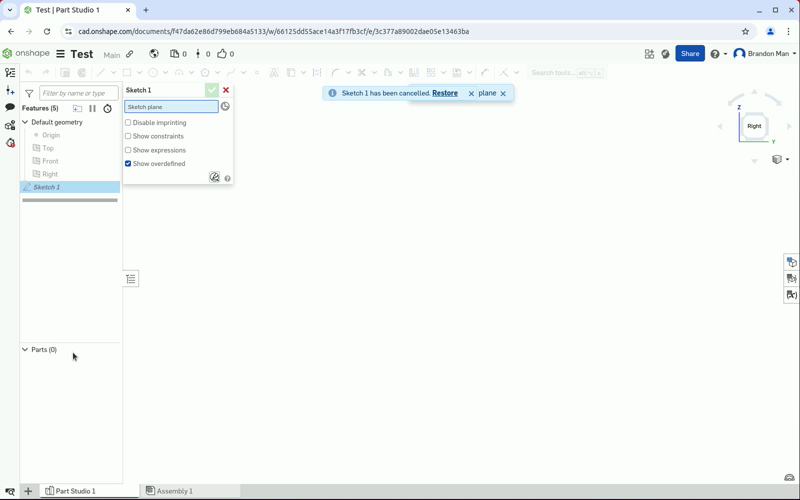
mouse_move(73, 176)
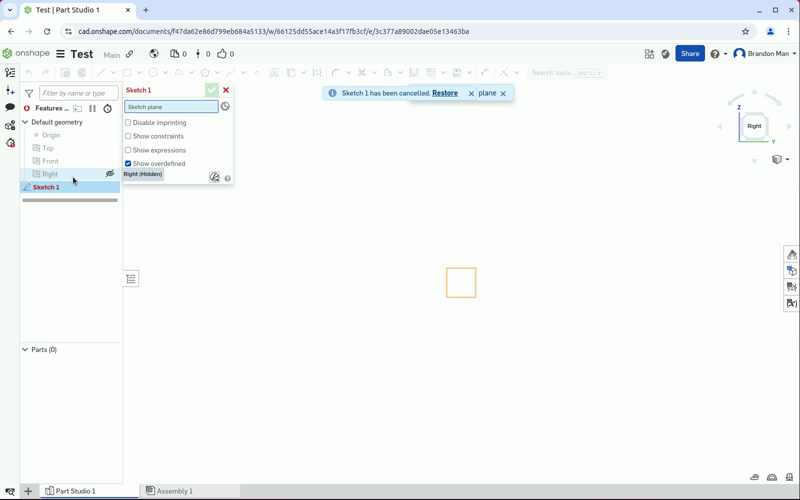
click(73, 176)
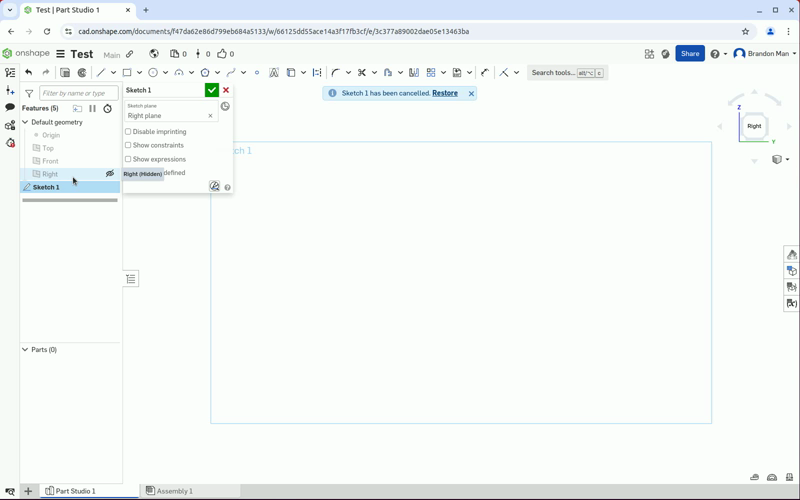
mouse_move(73, 352)
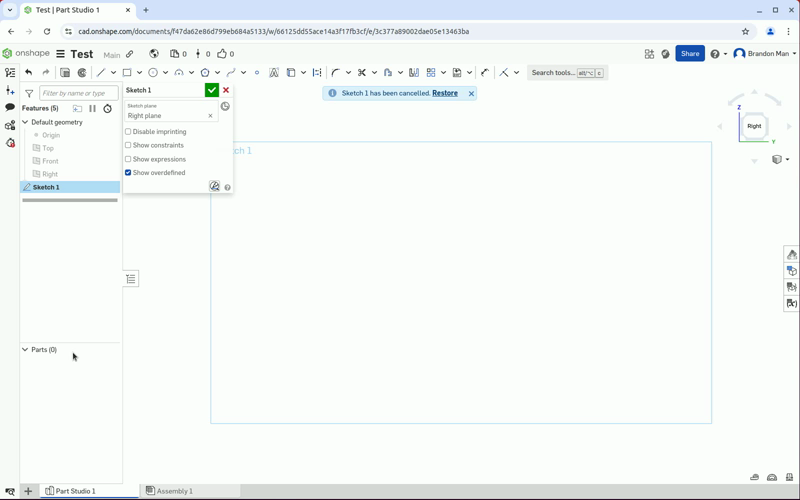
key(y)
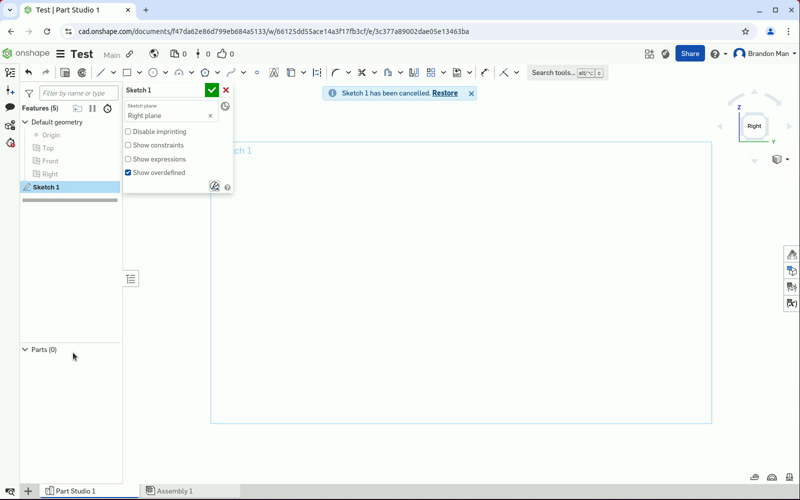
key(l)
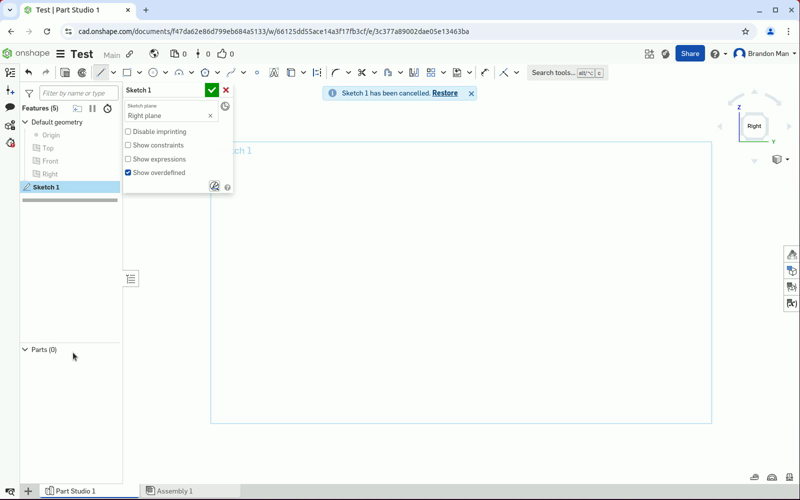
key_down(shift)
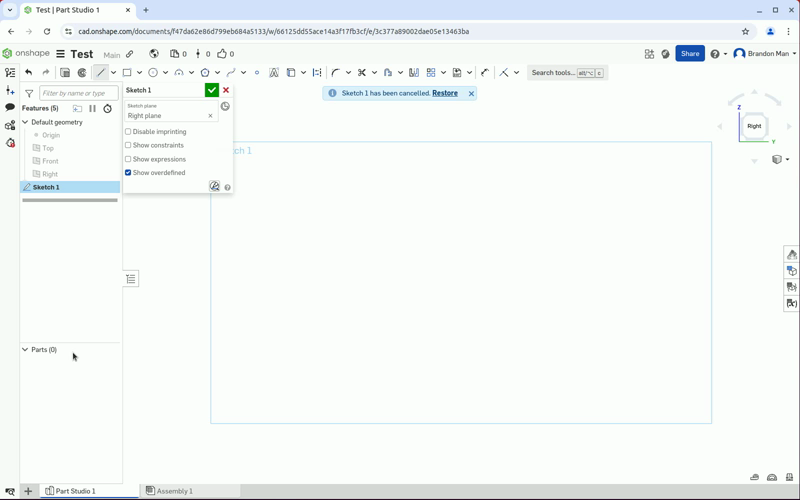
mouse_move(348, 328)
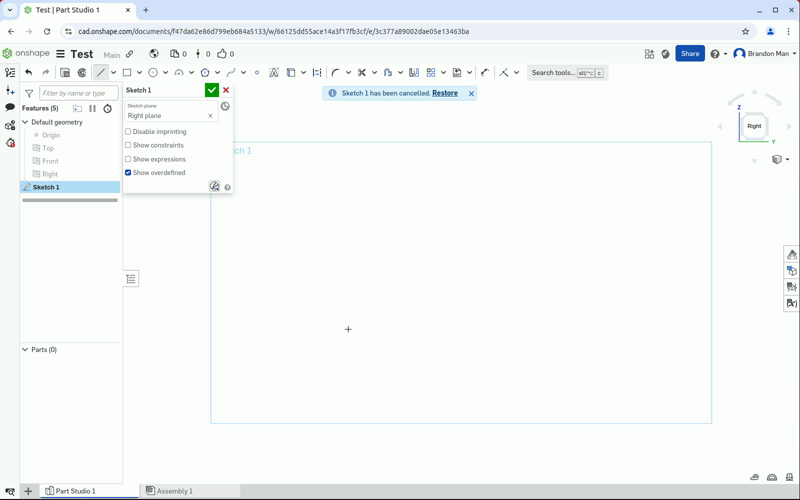
click(348, 328)
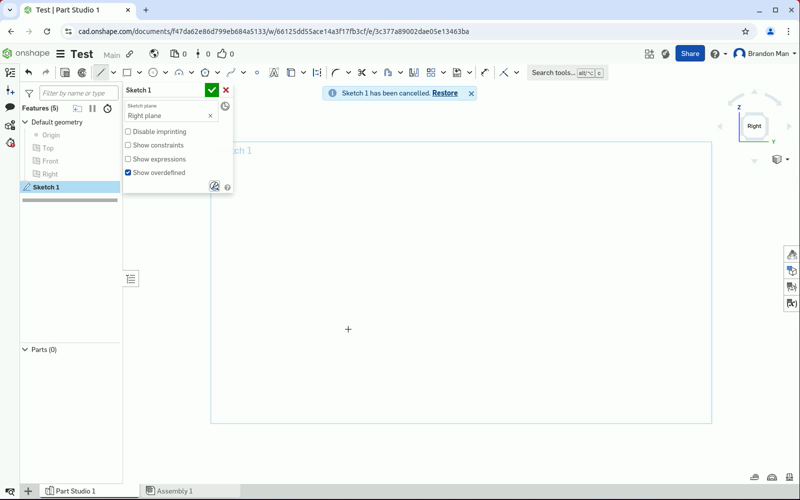
key_up(shift)
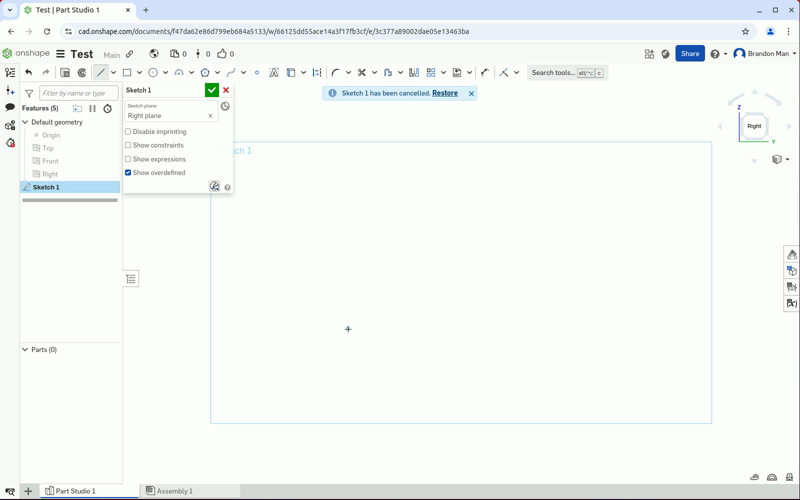
key_down(shift)
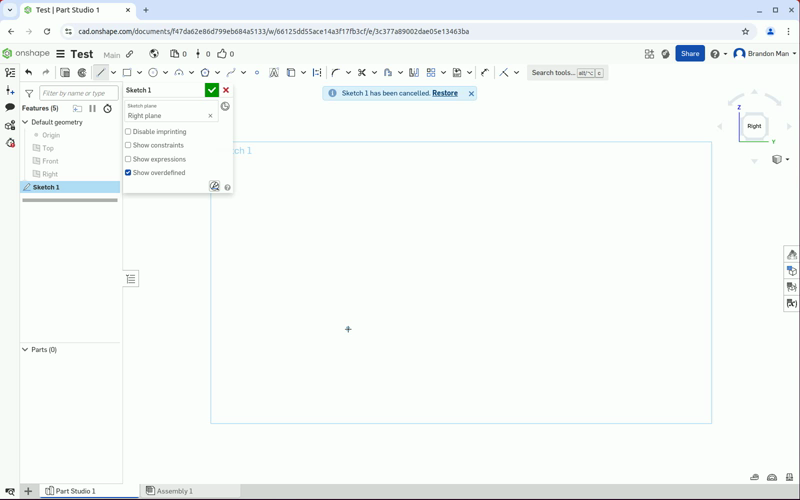
mouse_move(572, 328)
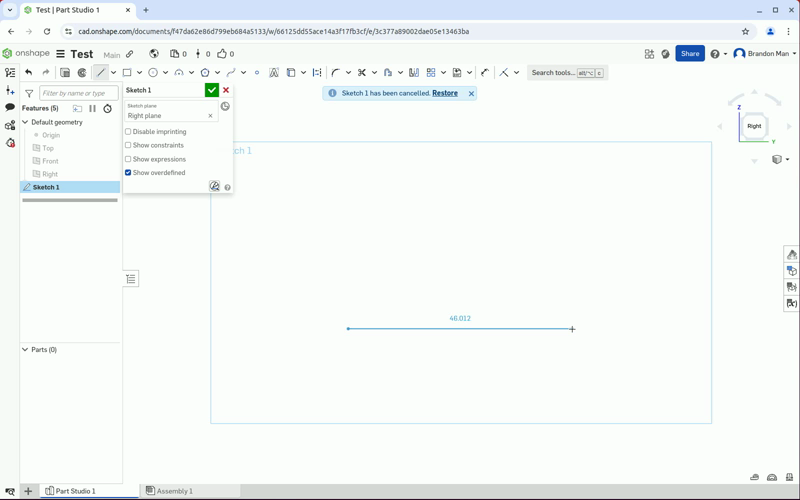
click(572, 328)
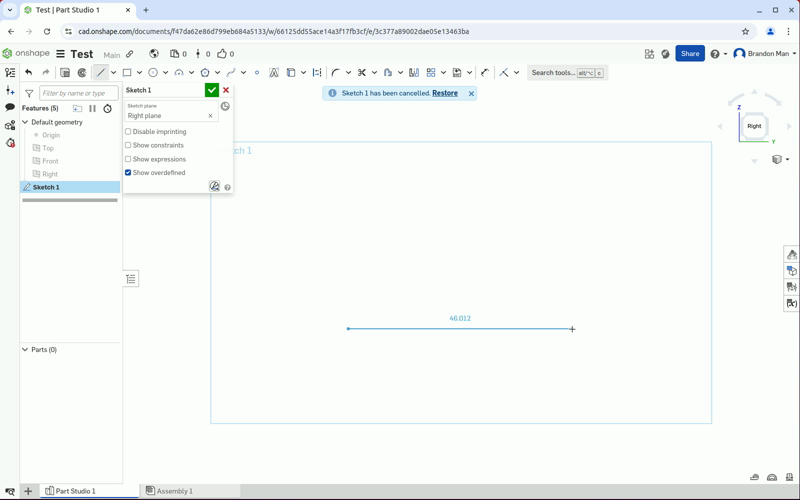
key_up(shift)
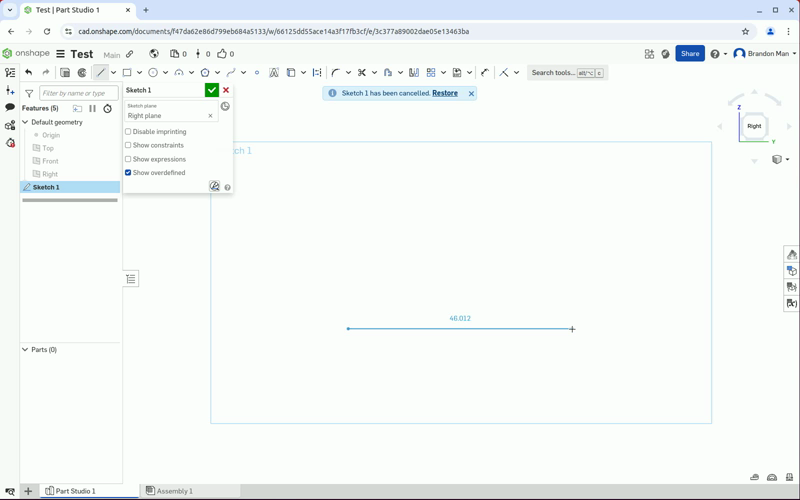
key_down(shift)
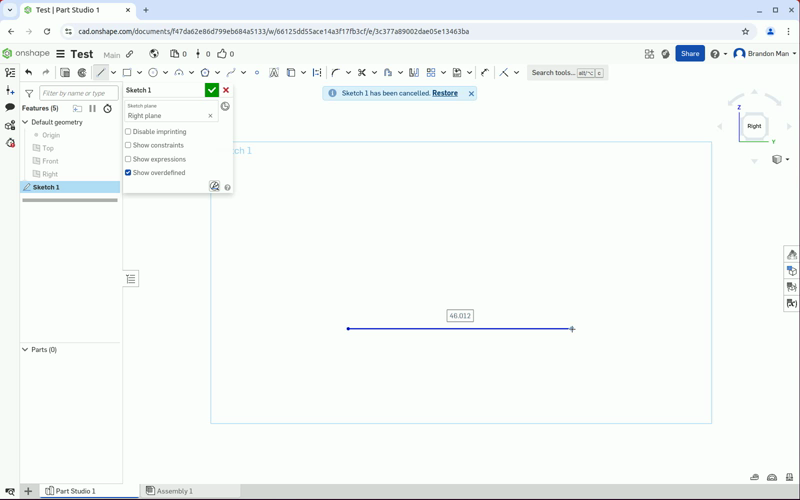
mouse_move(572, 236)
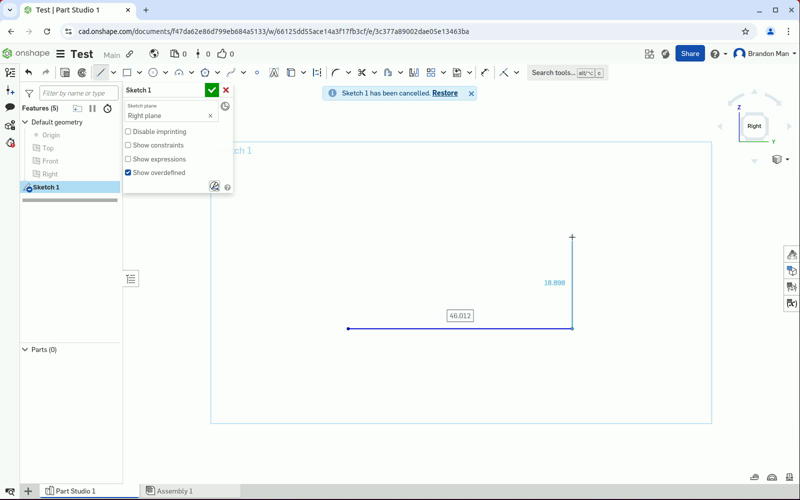
click(572, 236)
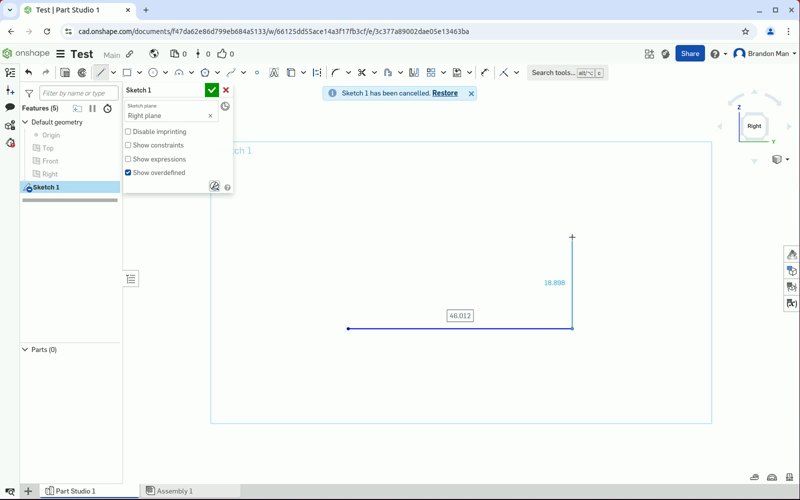
key_up(shift)
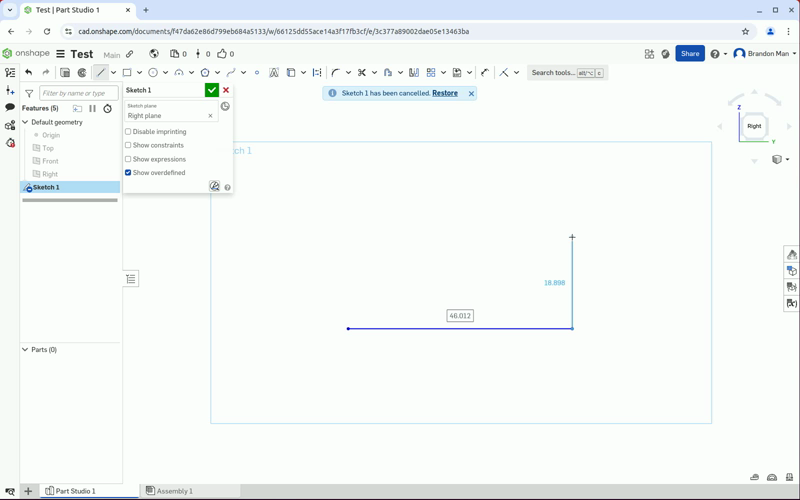
key_down(shift)
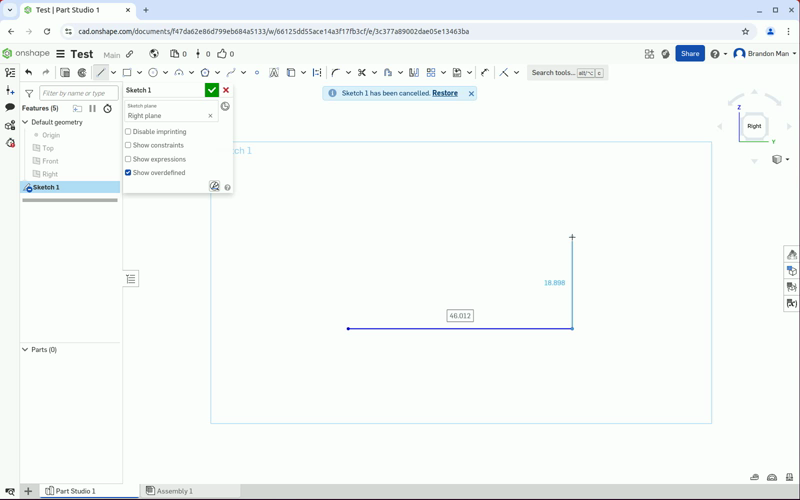
mouse_move(348, 236)
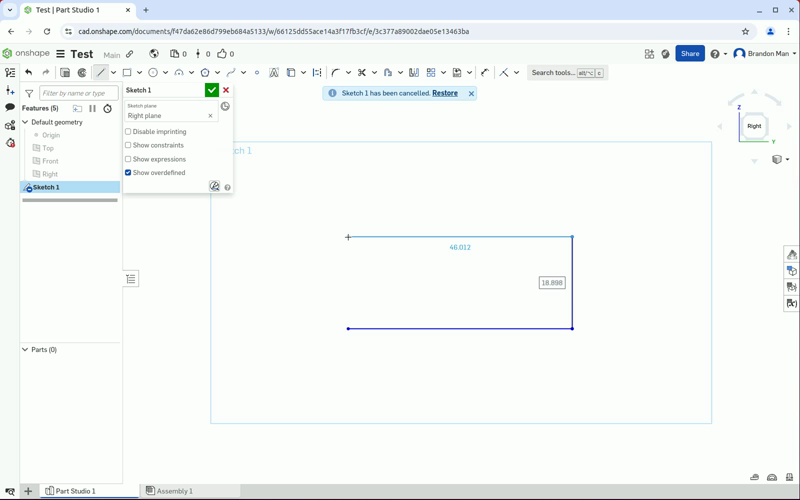
click(348, 236)
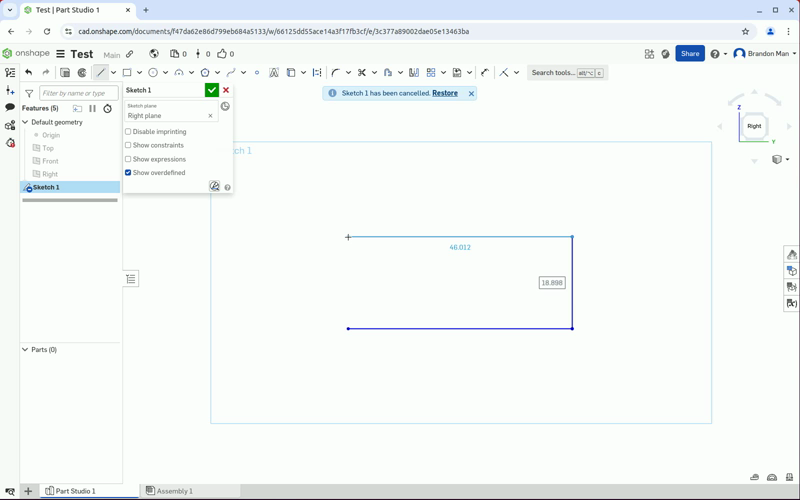
key_up(shift)
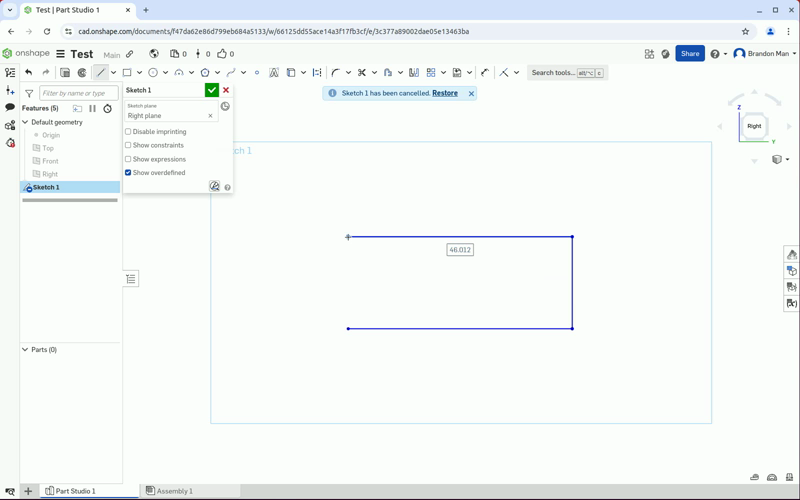
key_down(shift)
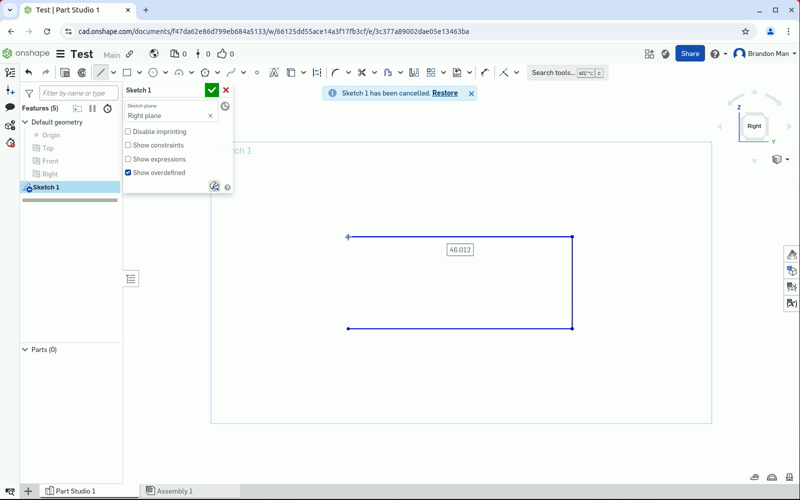
mouse_move(348, 328)
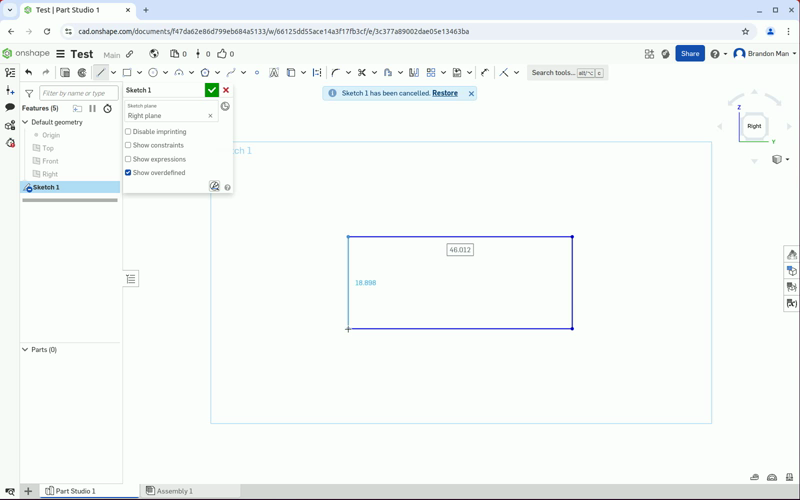
key_up(shift)
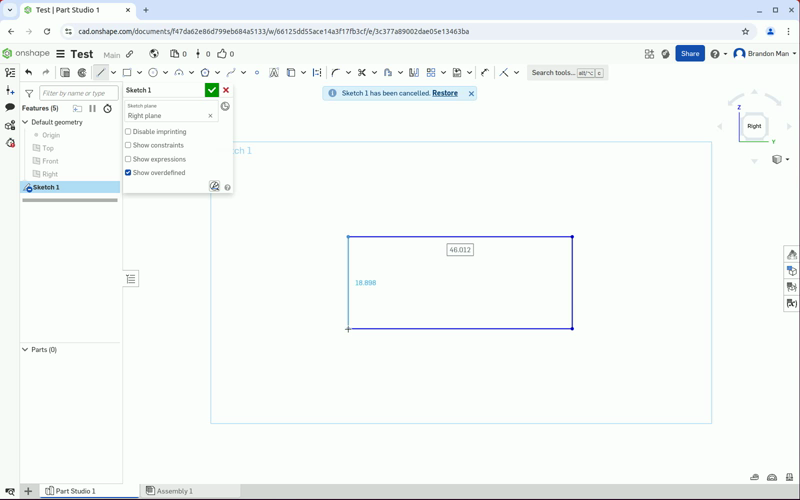
click(348, 328)
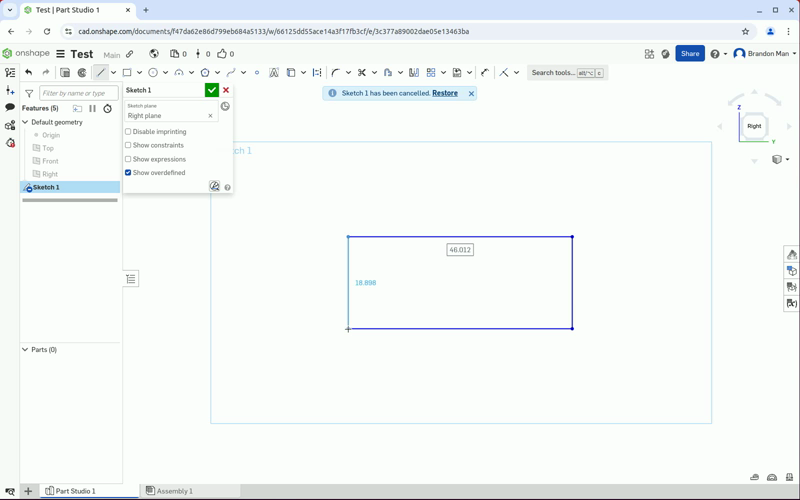
key(esc)
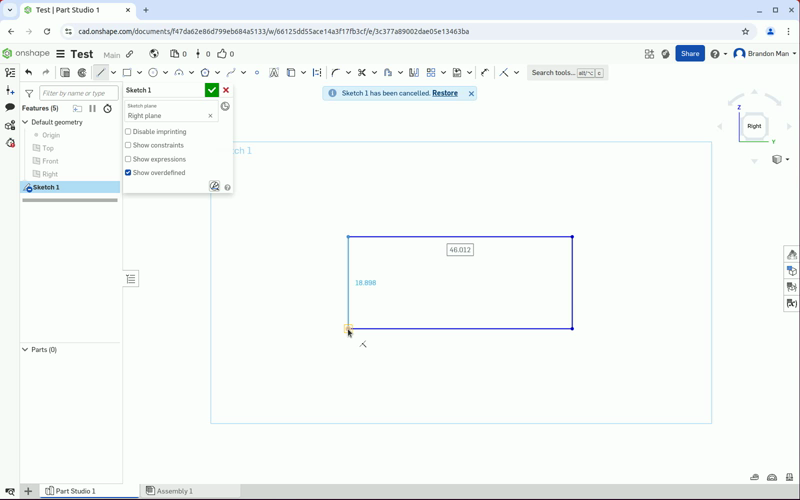
mouse_move(426, 286)
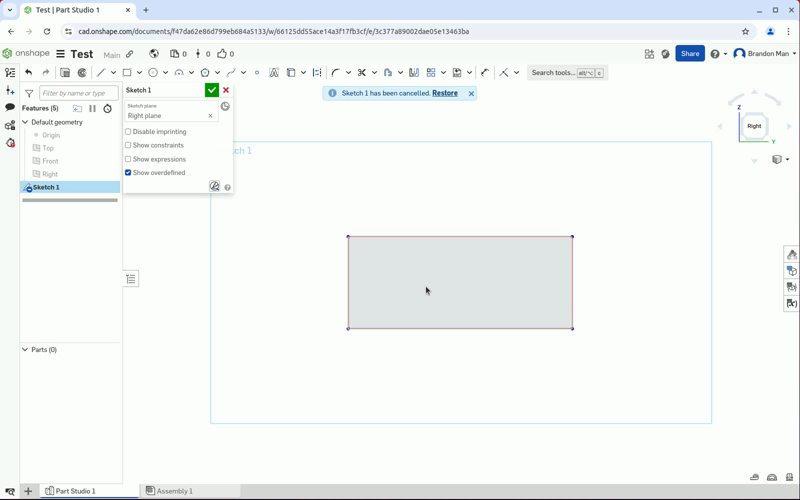
click(426, 286)
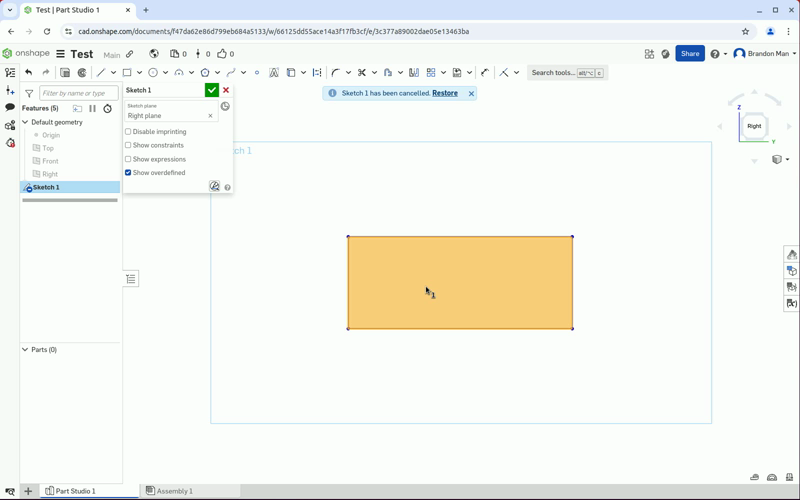
mouse_move(73, 352)
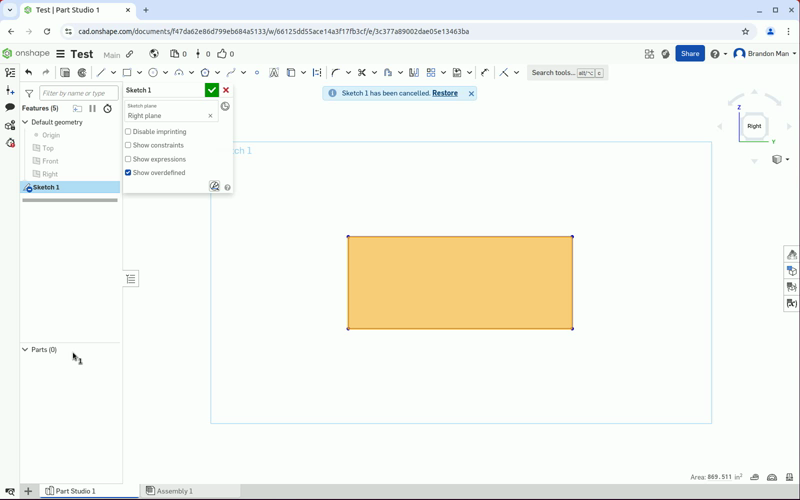
key(shift+y)
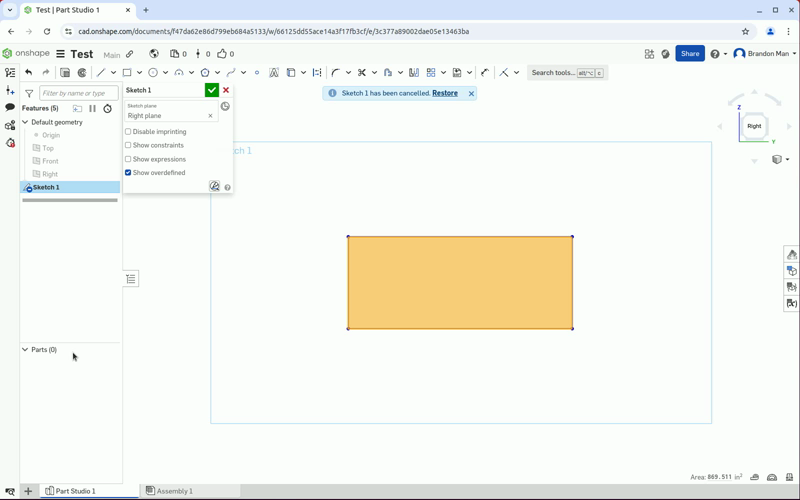
key(shift+e)
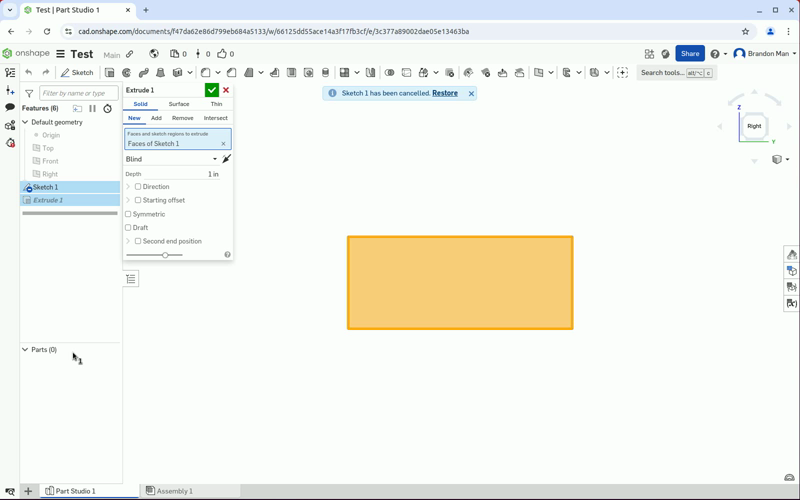
mouse_move(143, 106)
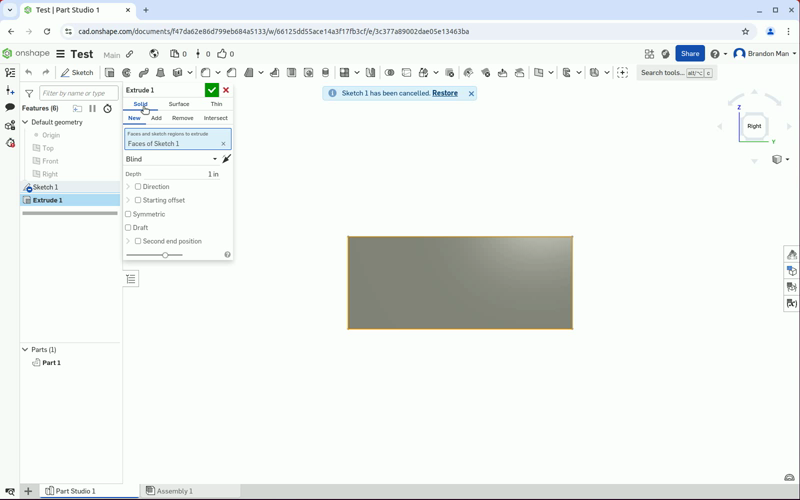
click(143, 106)
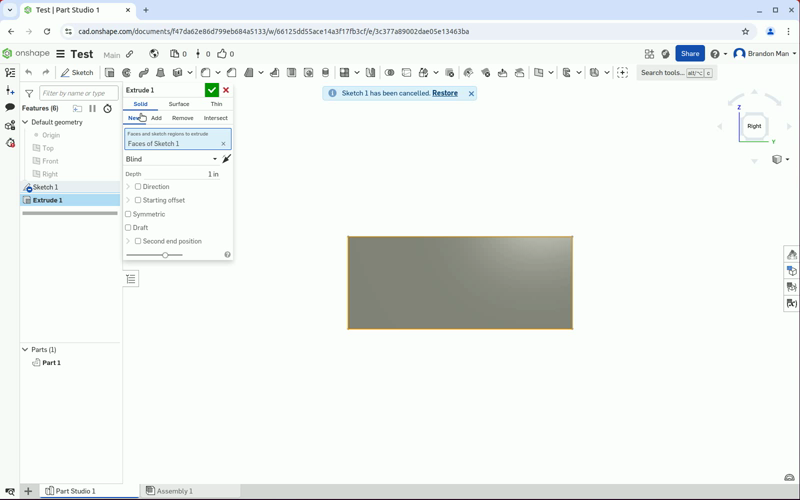
mouse_move(137, 120)
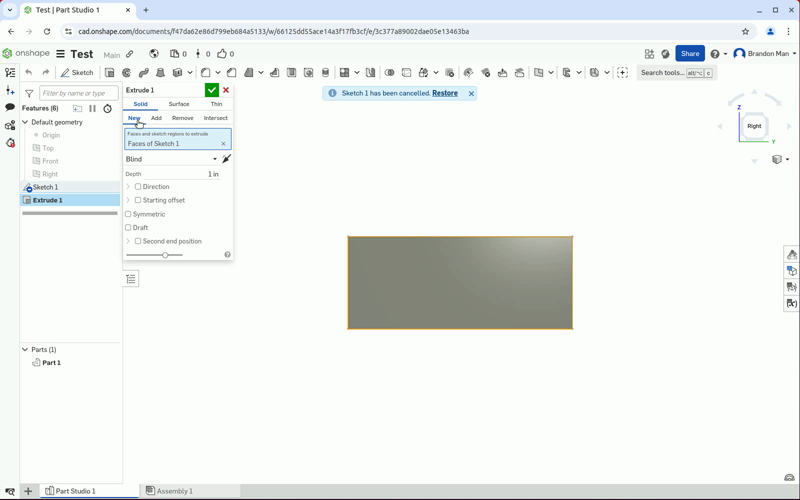
click(137, 120)
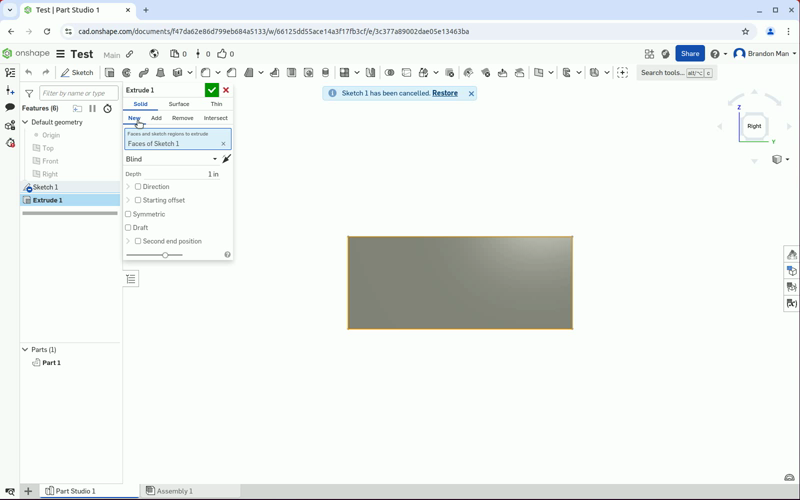
key(tab, 4)
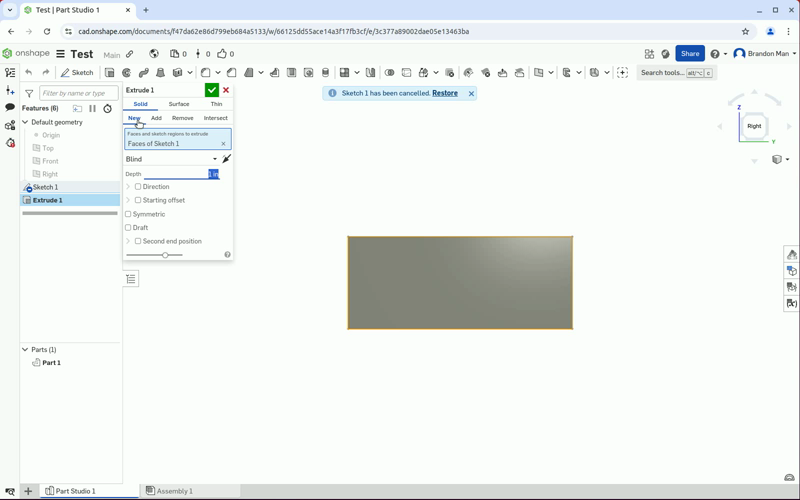
text(2.648)
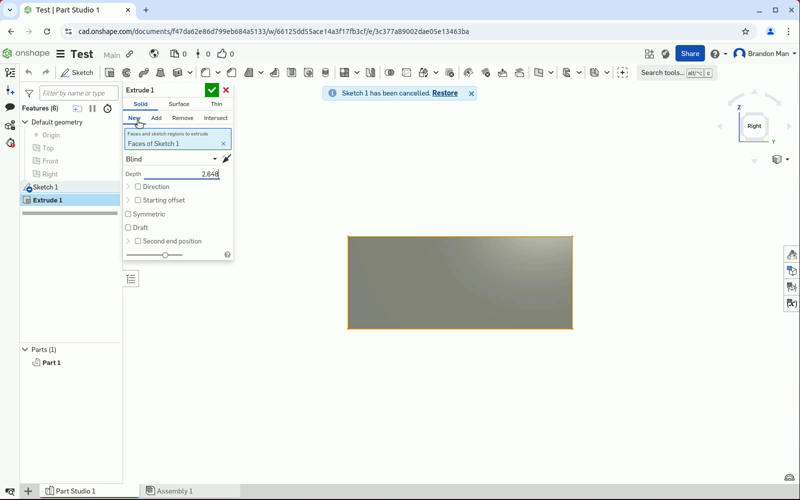
key(enter)
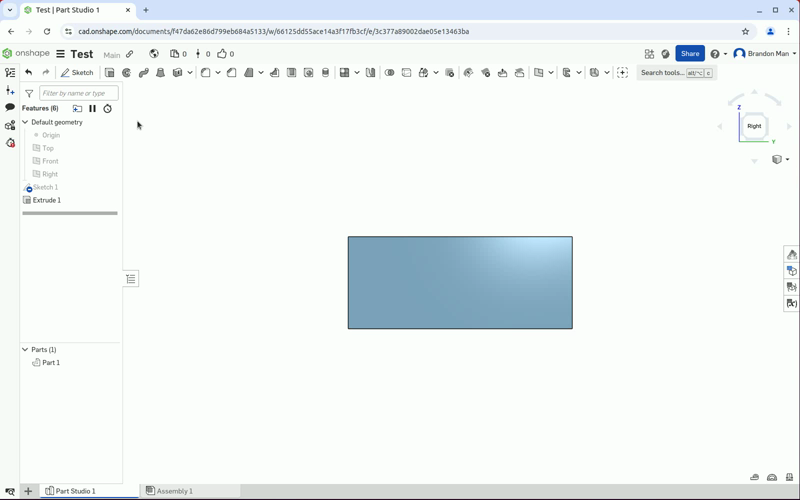
key(shift+h)
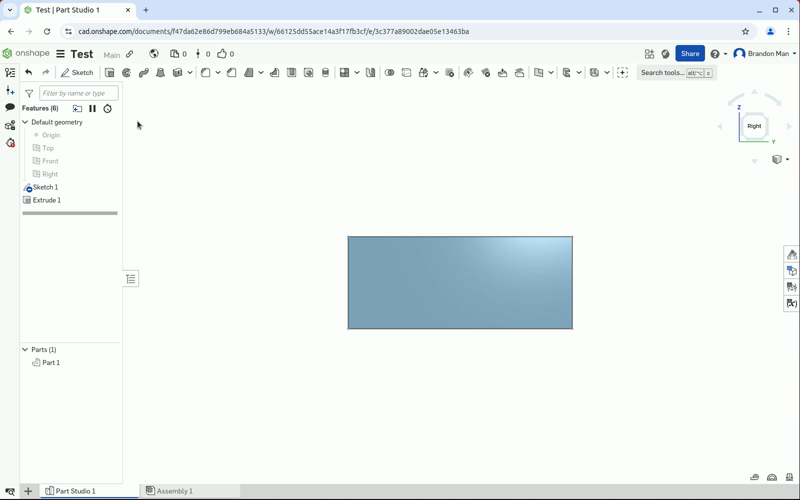
key(shift+h)
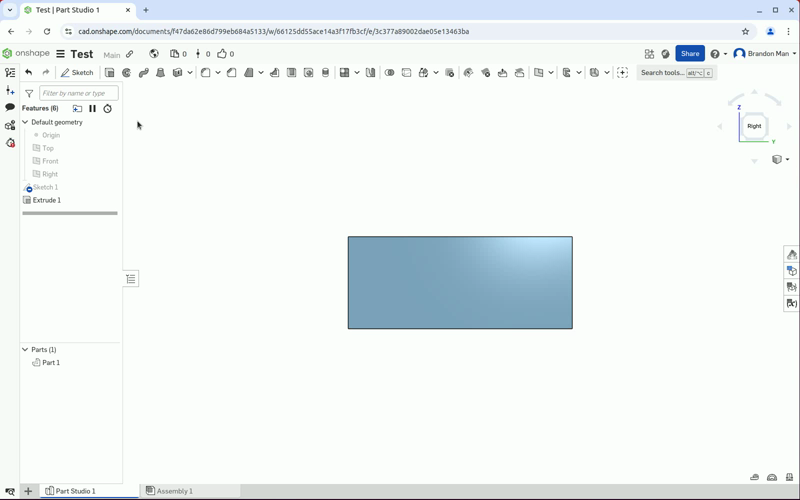
mouse_move(73, 189)
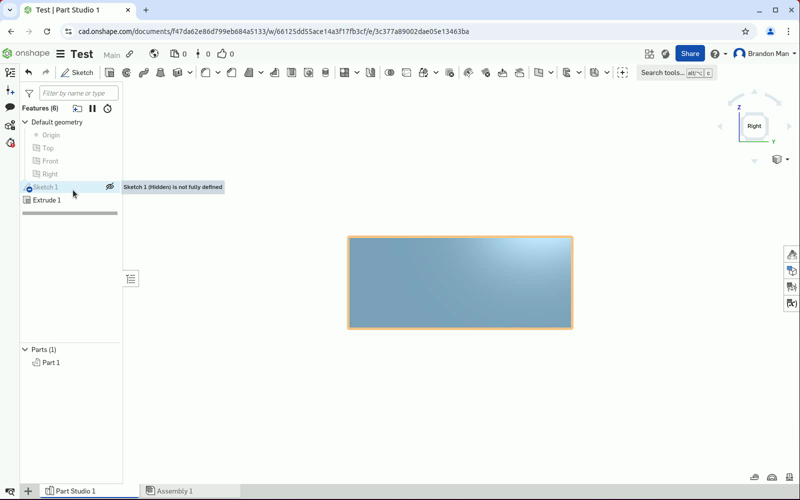
click(73, 189)
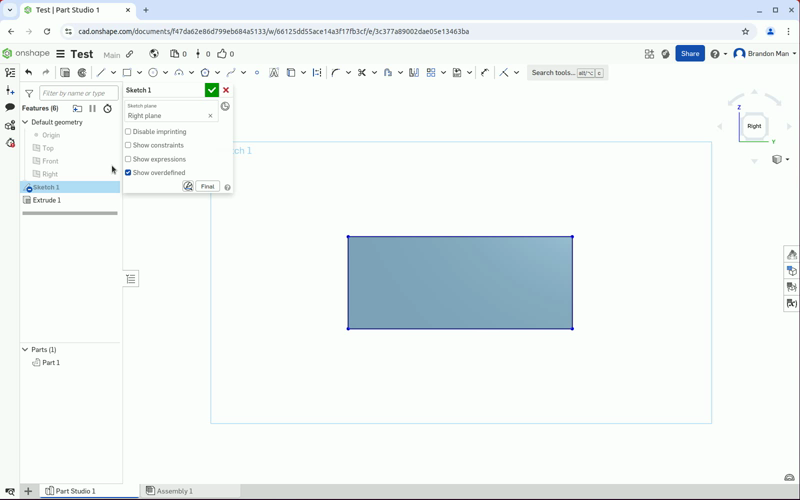
mouse_move(229, 92)
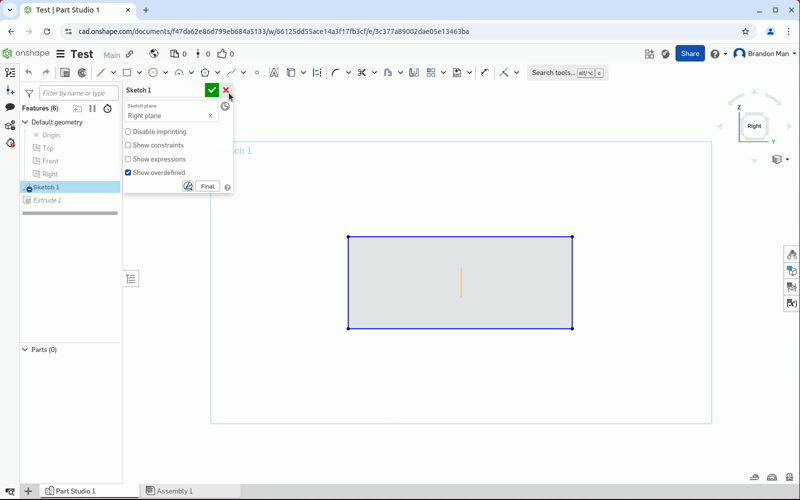
click(229, 92)
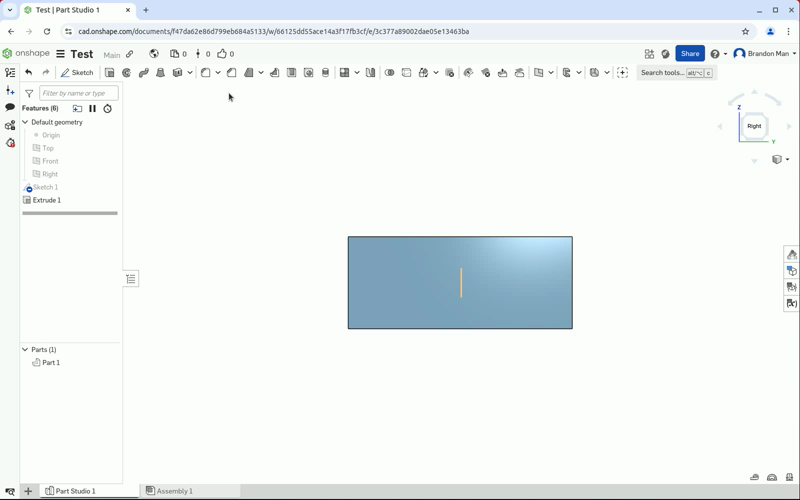
mouse_move(541, 75)
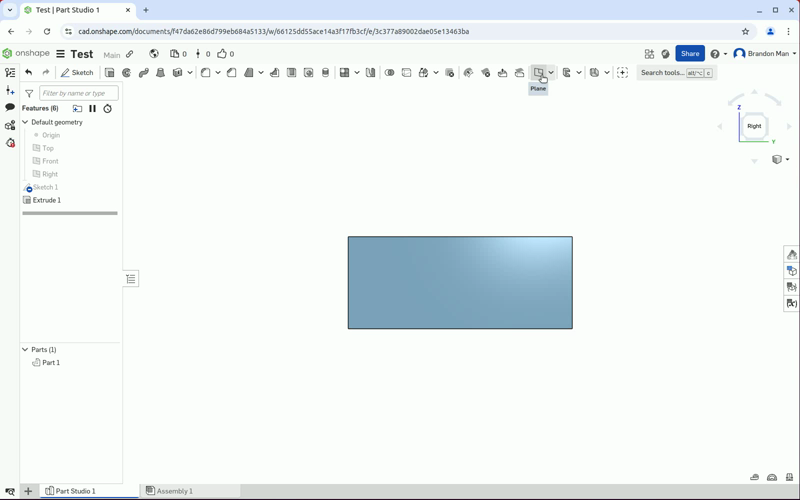
click(541, 75)
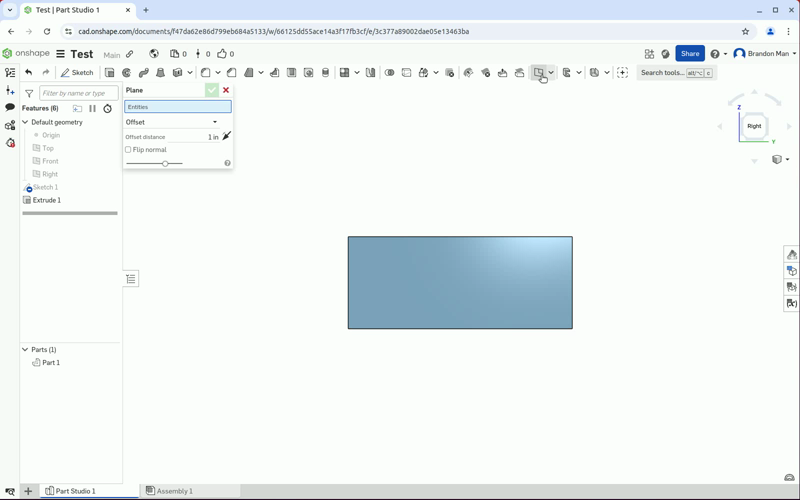
mouse_move(73, 176)
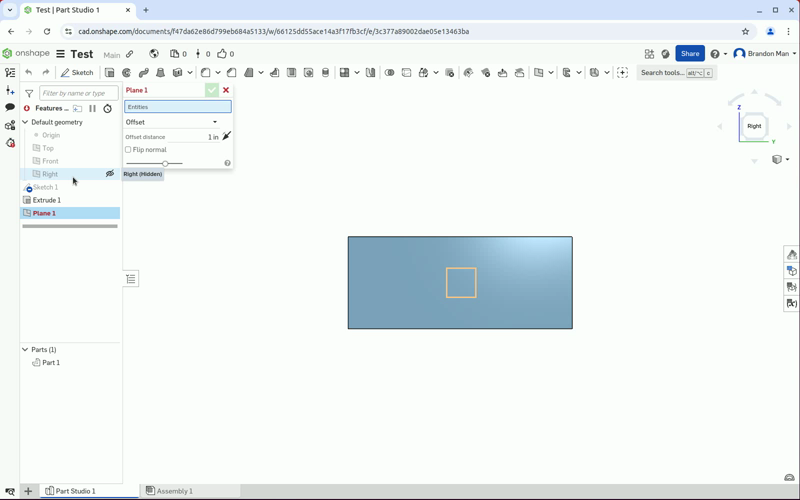
click(73, 176)
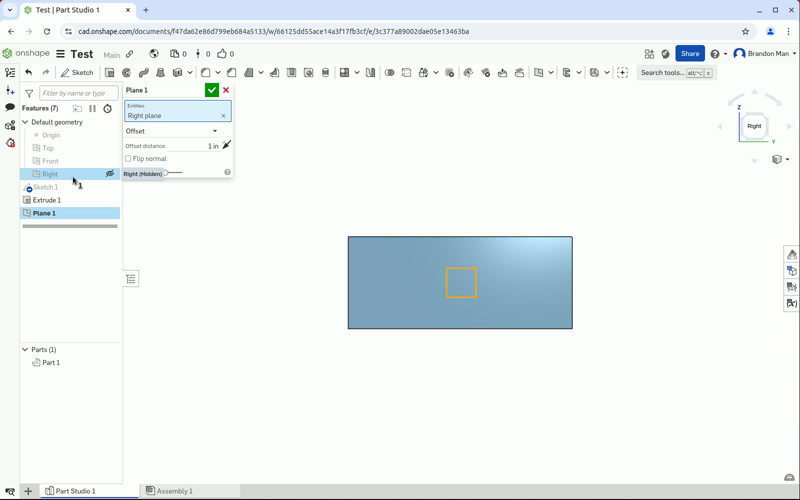
key(tab, 2)
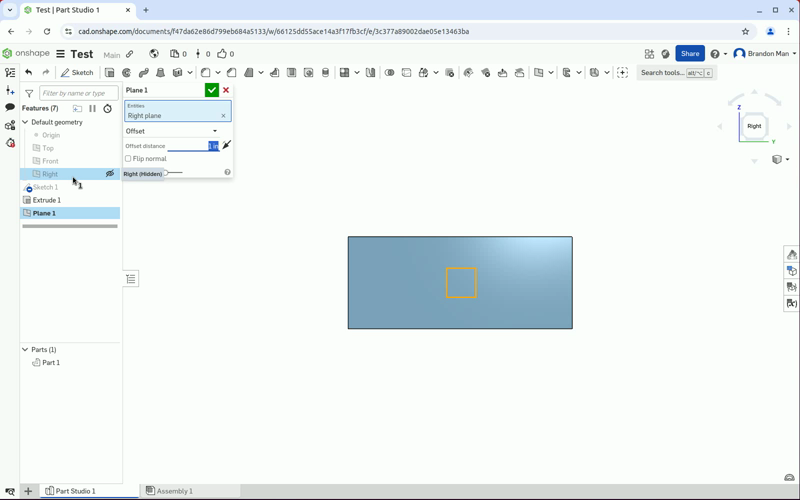
text(2.65)
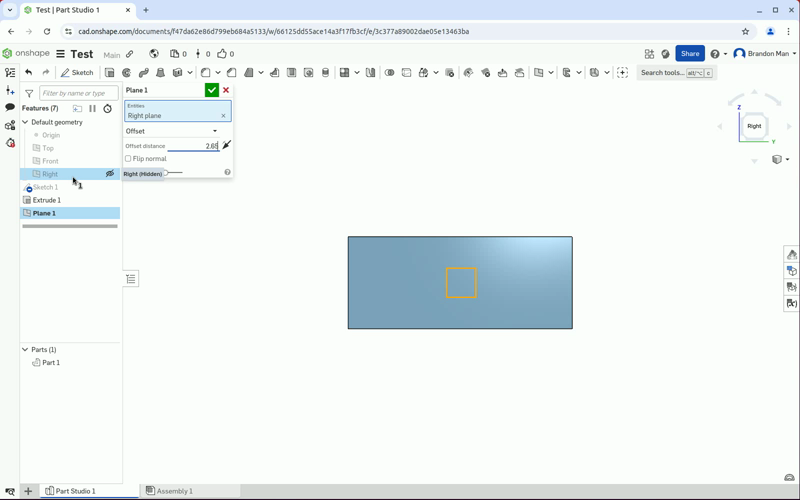
key(enter, 2)
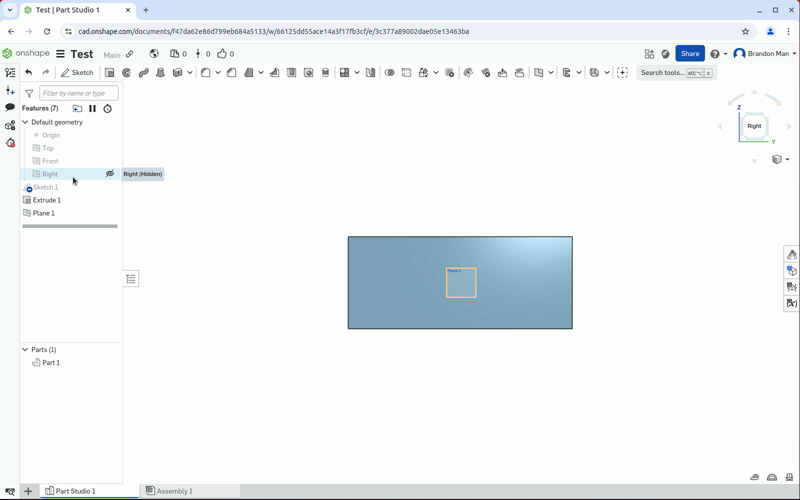
key(shift+s)
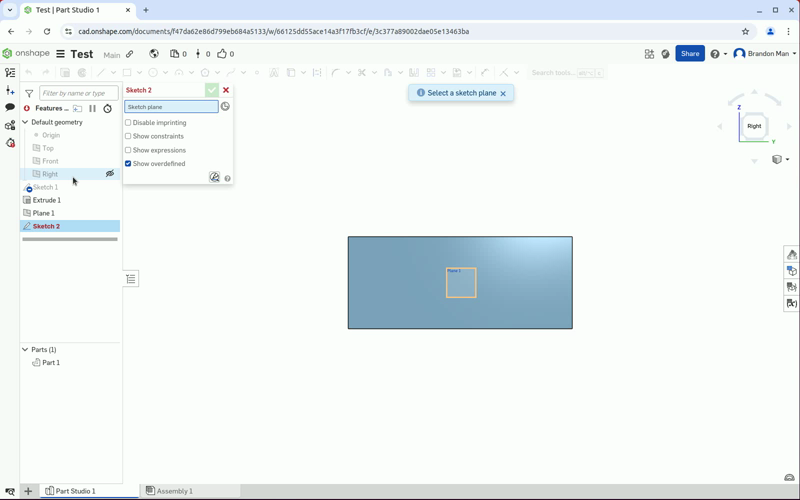
mouse_move(73, 215)
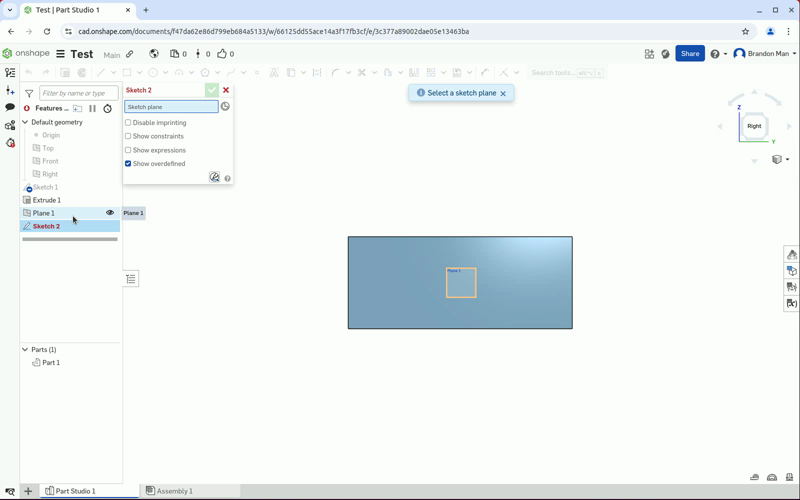
click(73, 215)
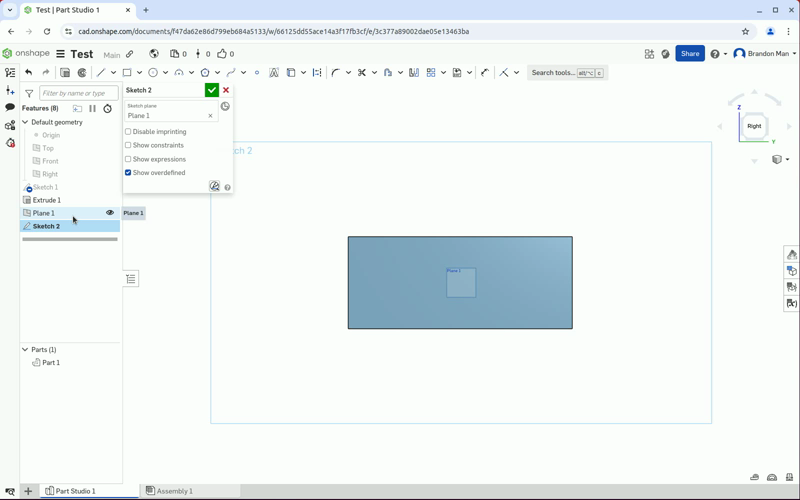
mouse_move(73, 352)
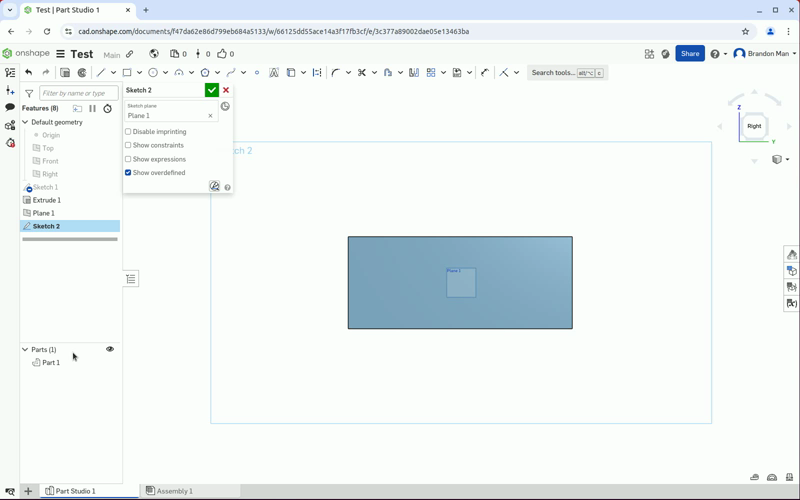
key(y)
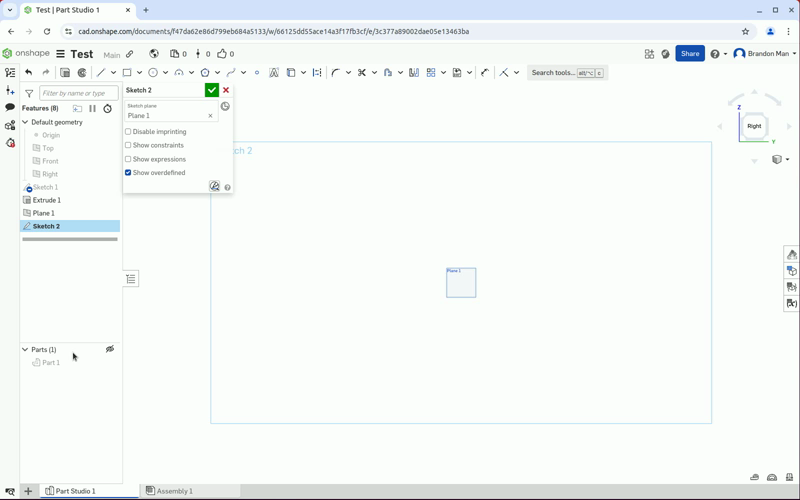
key(l)
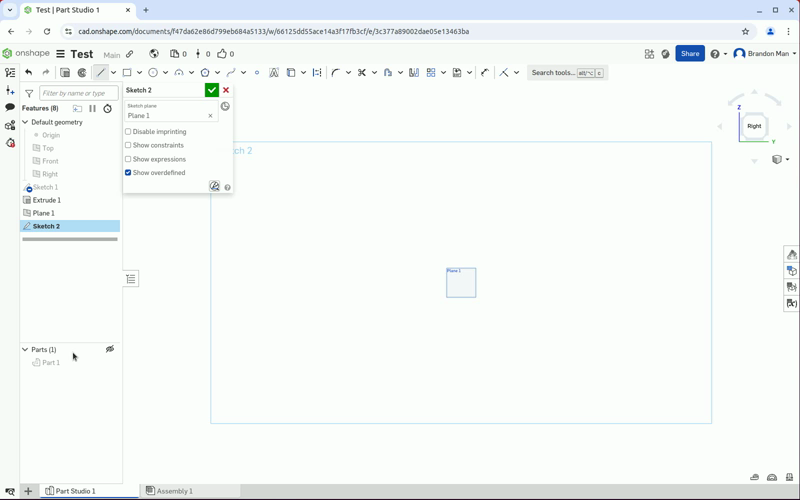
key_down(shift)
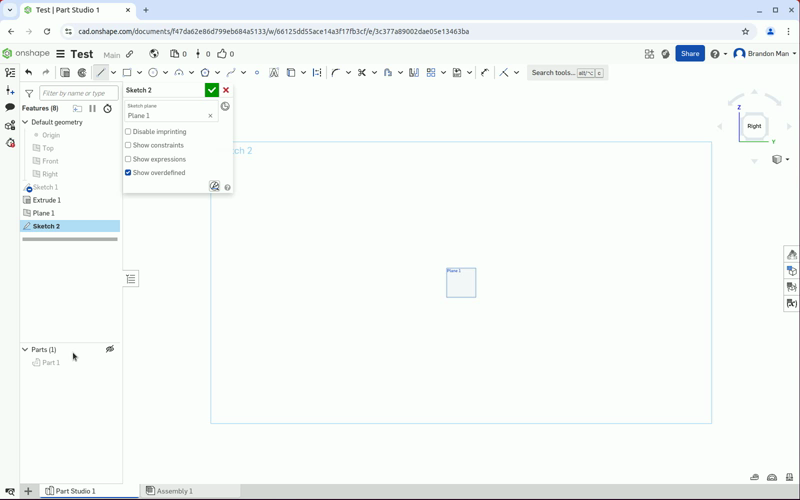
mouse_move(348, 328)
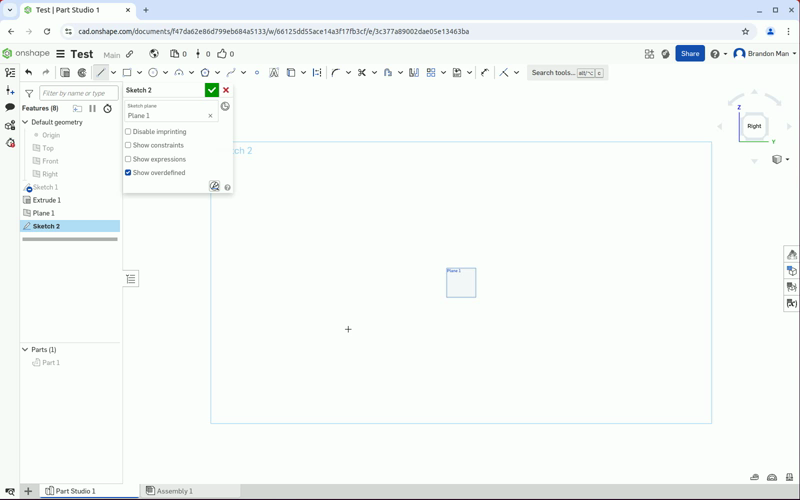
click(348, 328)
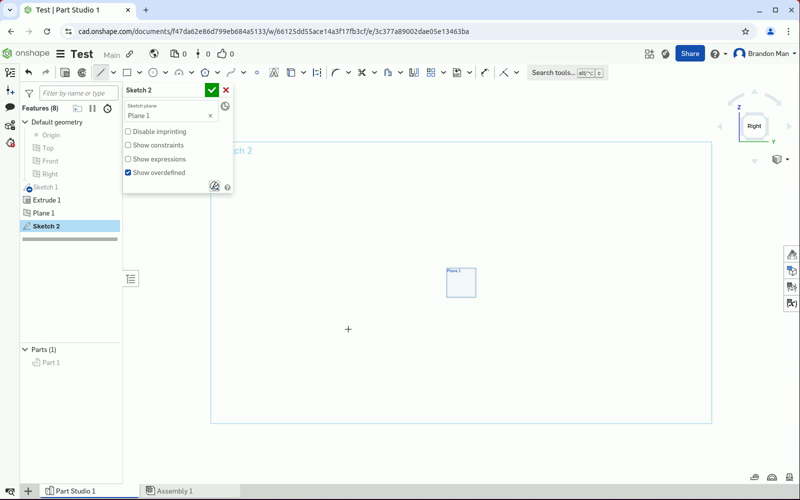
key_up(shift)
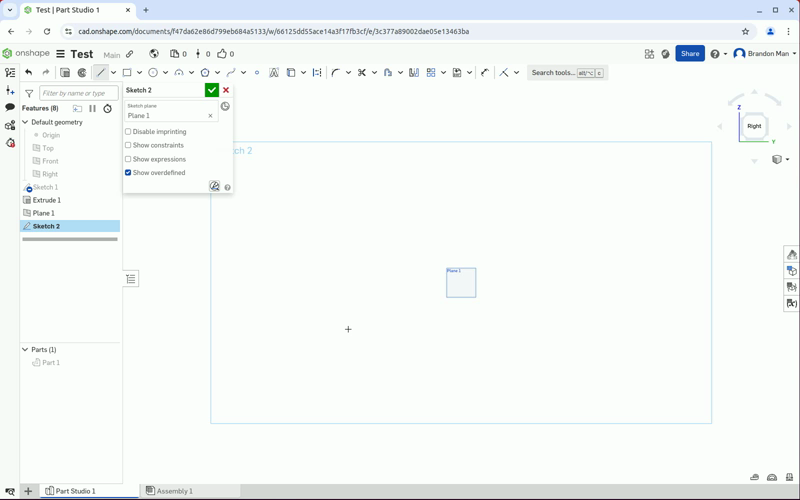
key_down(shift)
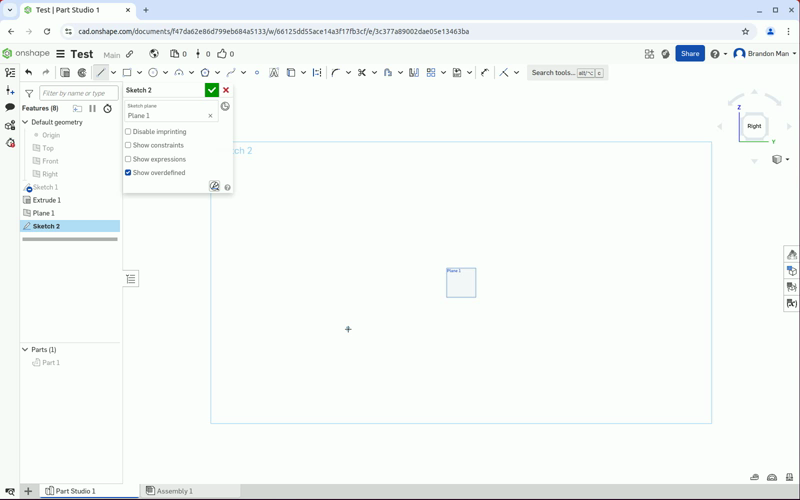
mouse_move(570, 328)
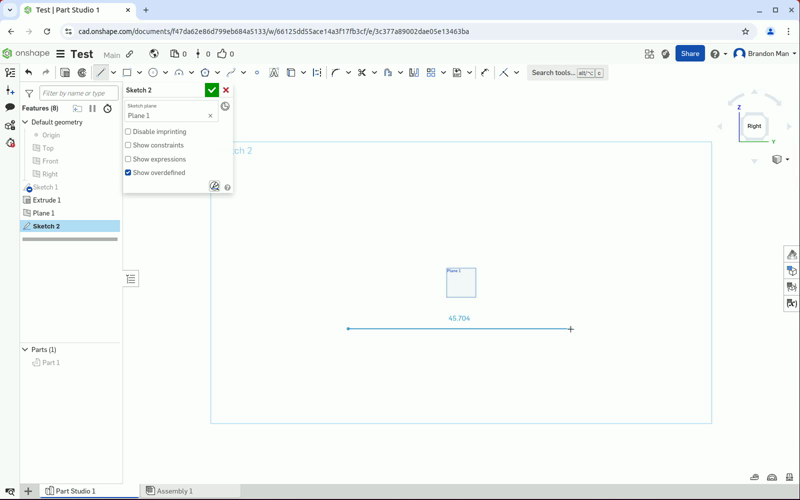
click(570, 328)
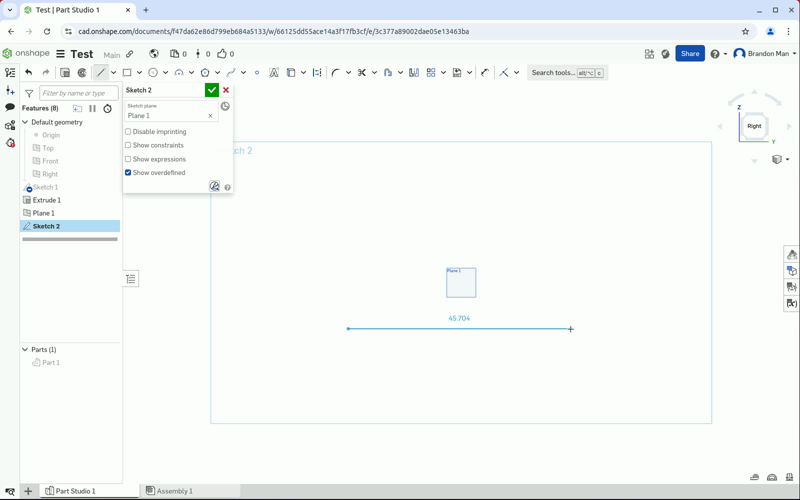
key_up(shift)
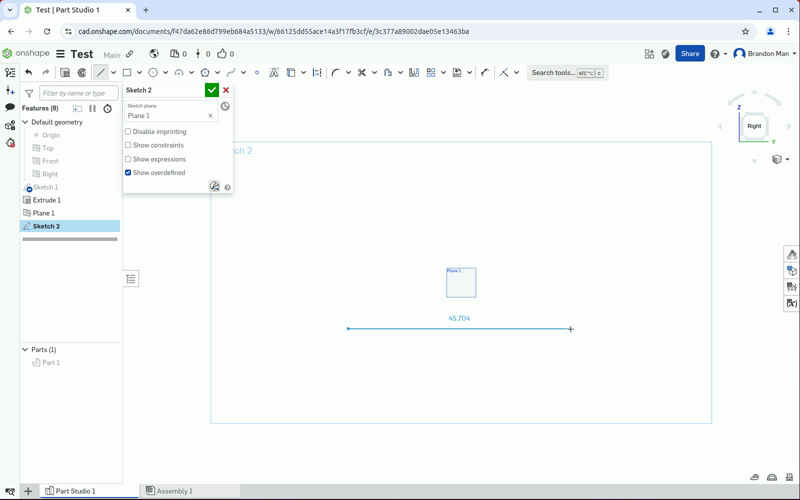
key_down(shift)
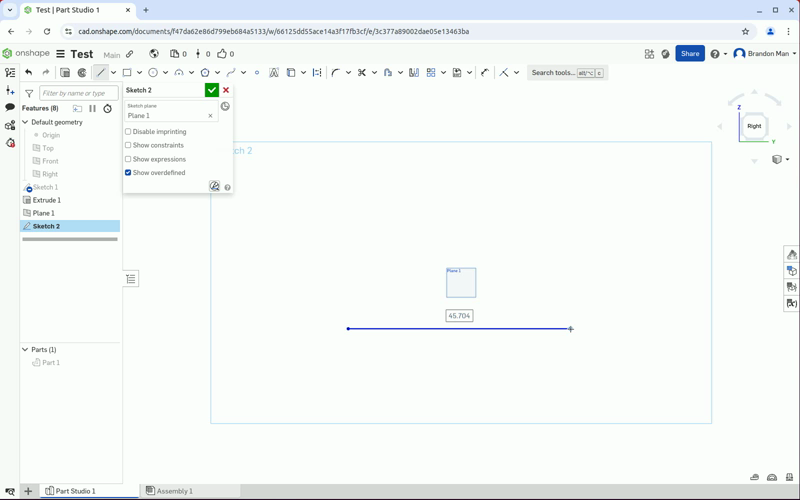
mouse_move(570, 239)
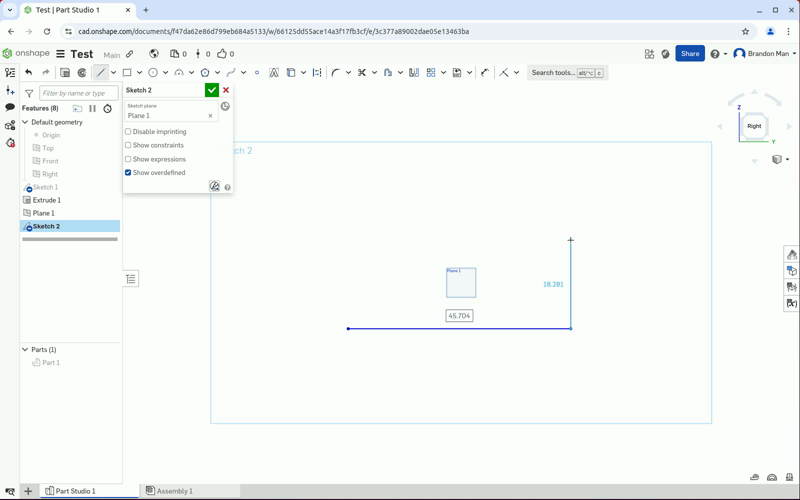
click(570, 239)
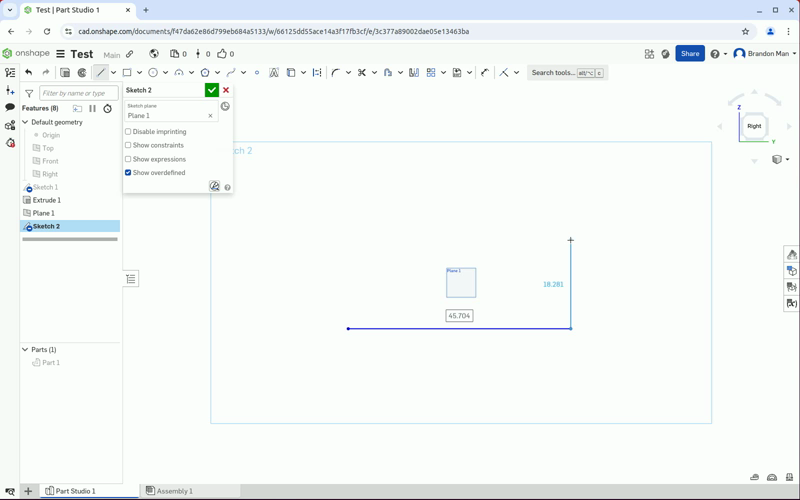
key_up(shift)
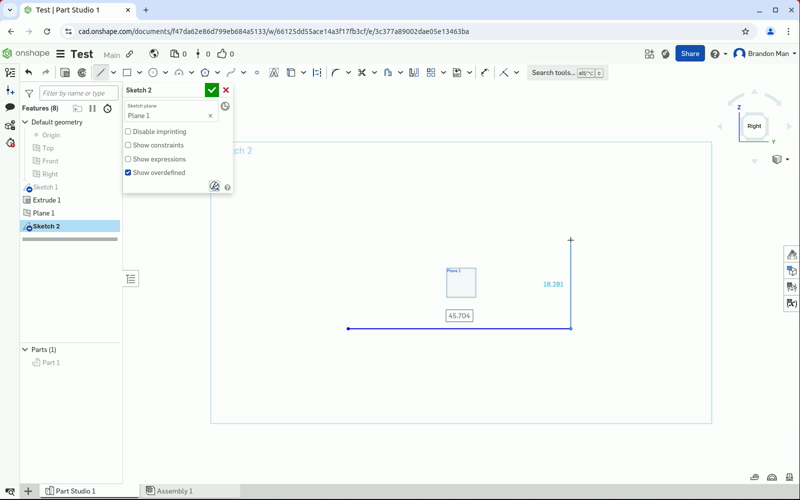
key_down(shift)
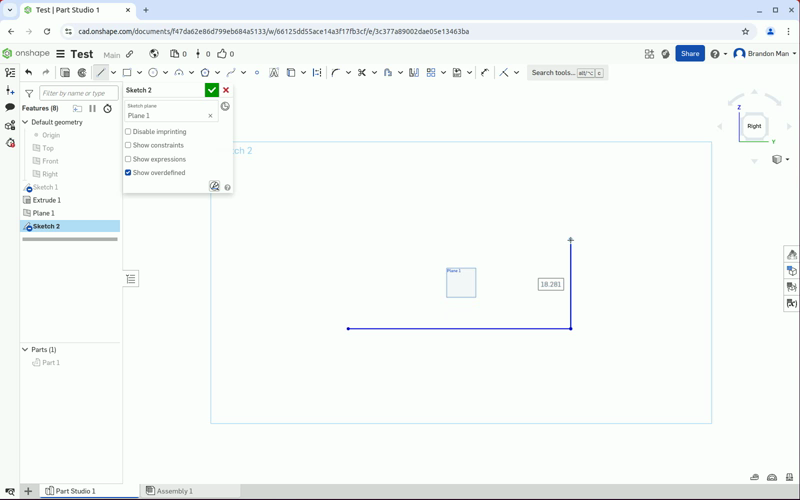
mouse_move(348, 239)
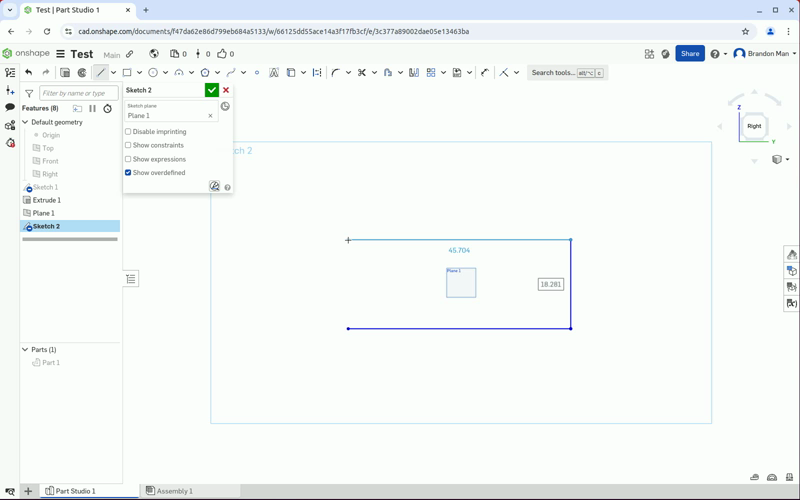
click(348, 239)
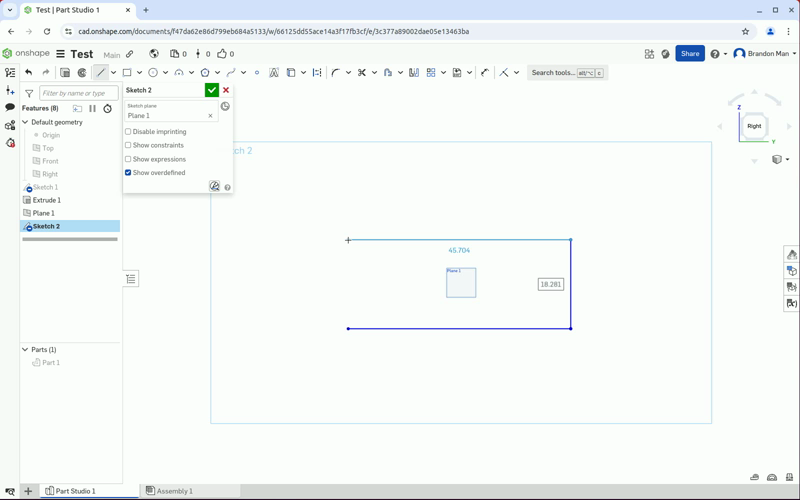
key_up(shift)
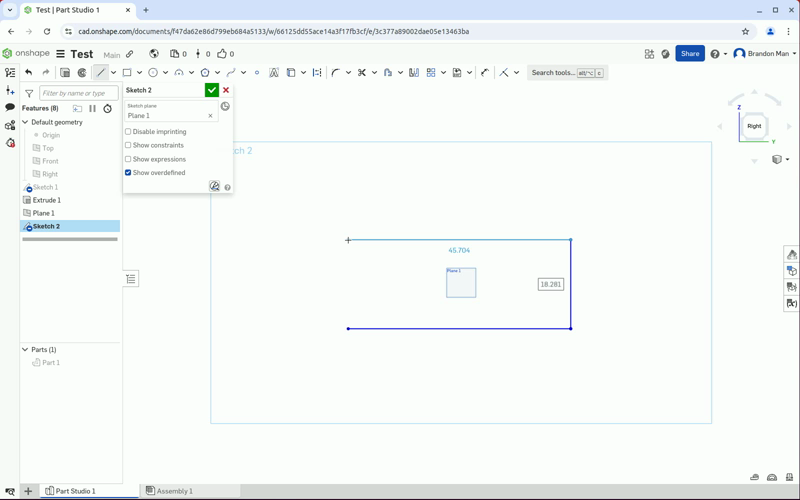
key_down(shift)
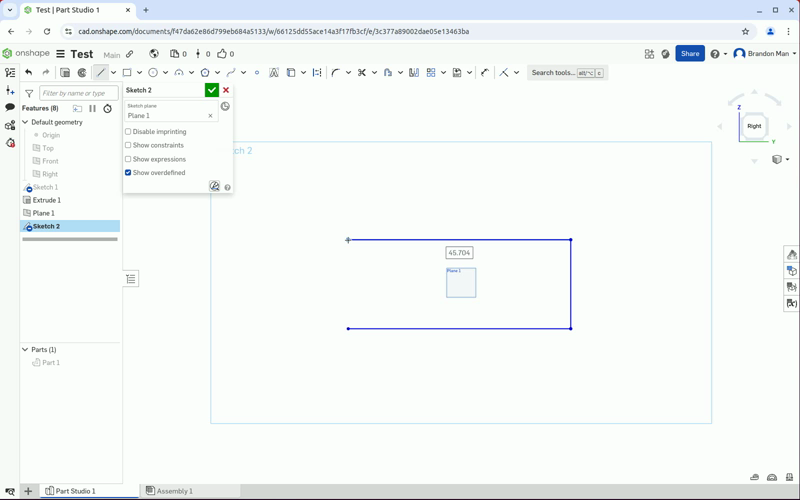
mouse_move(348, 328)
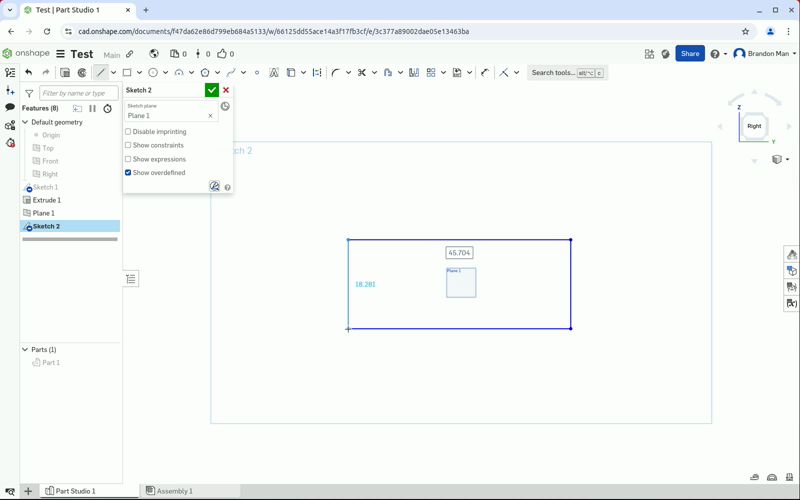
key_up(shift)
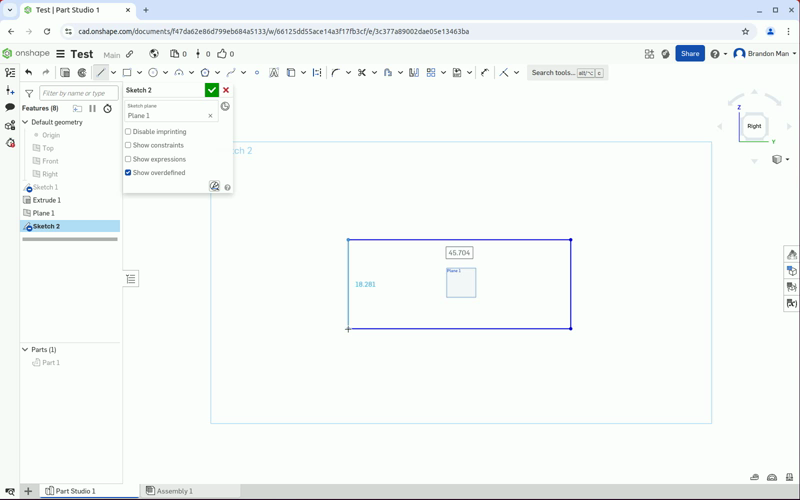
click(348, 328)
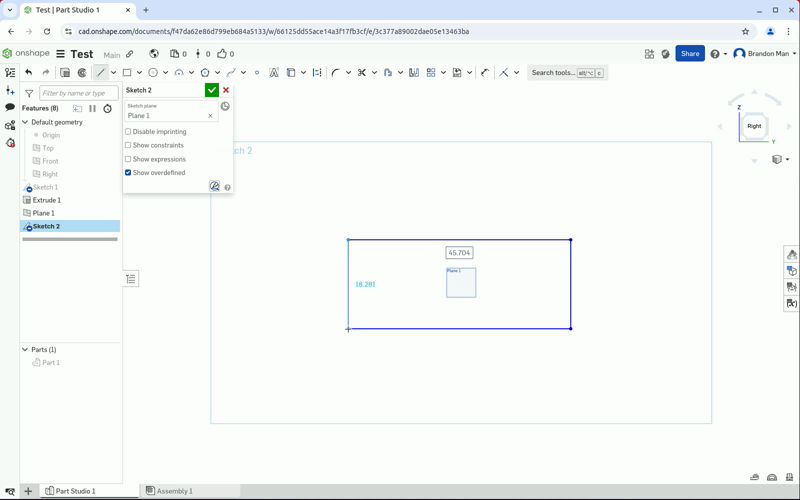
key(esc)
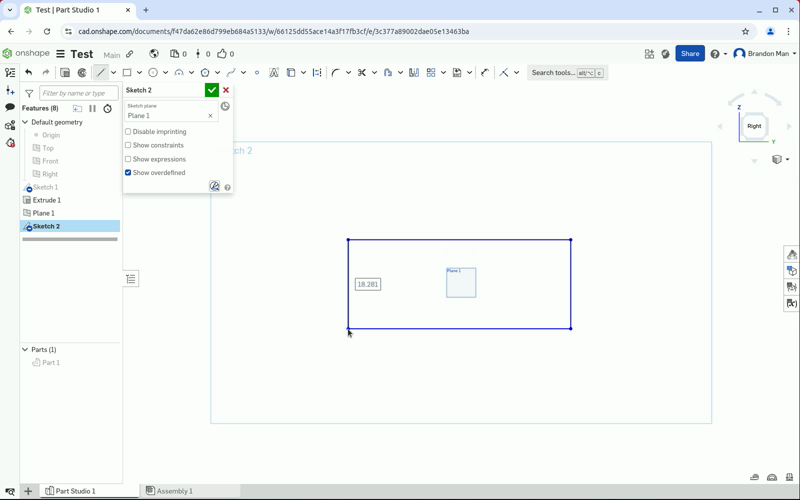
mouse_move(477, 288)
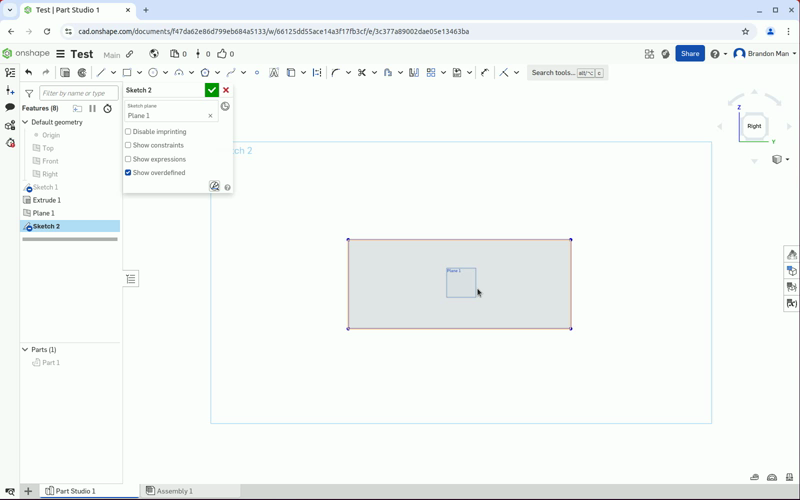
click(477, 288)
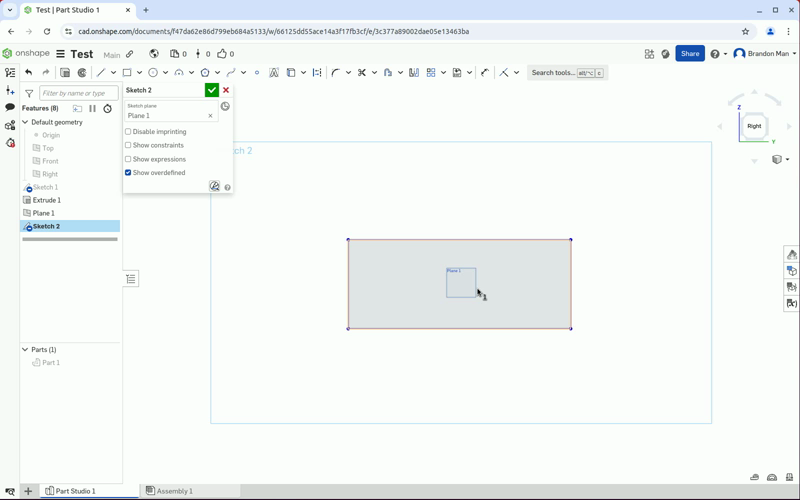
mouse_move(73, 352)
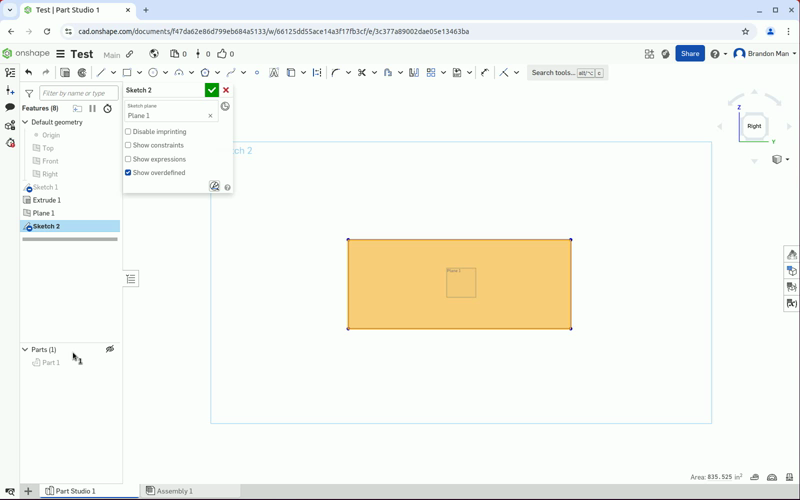
key(shift+y)
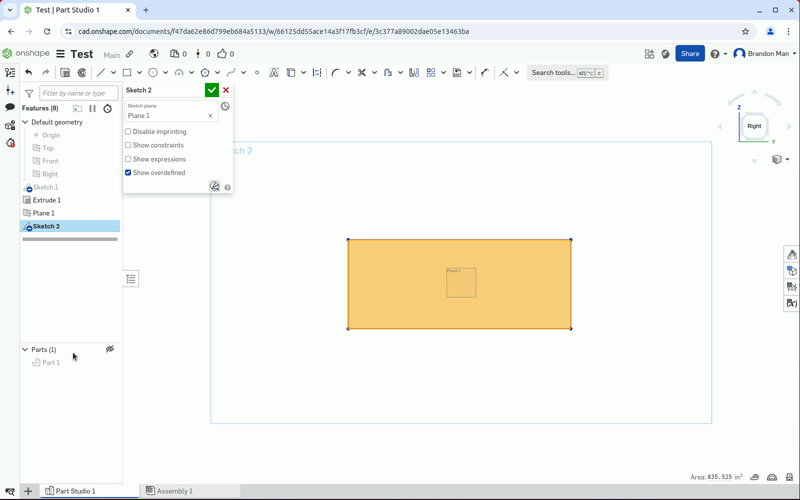
key(shift+e)
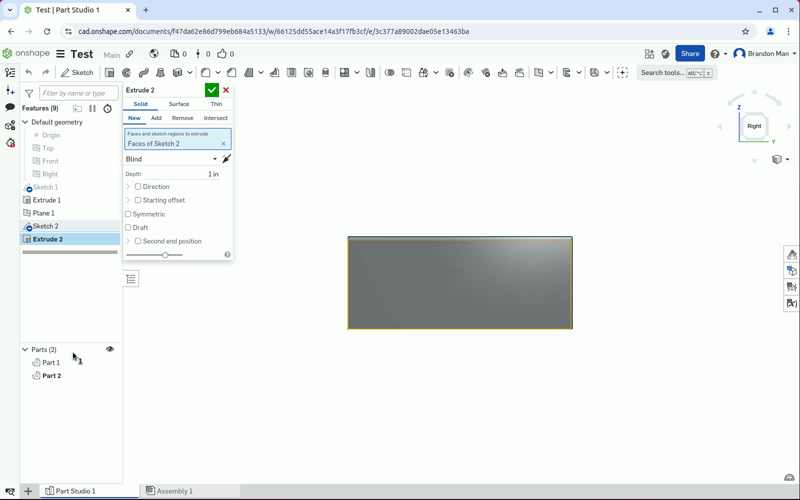
mouse_move(143, 106)
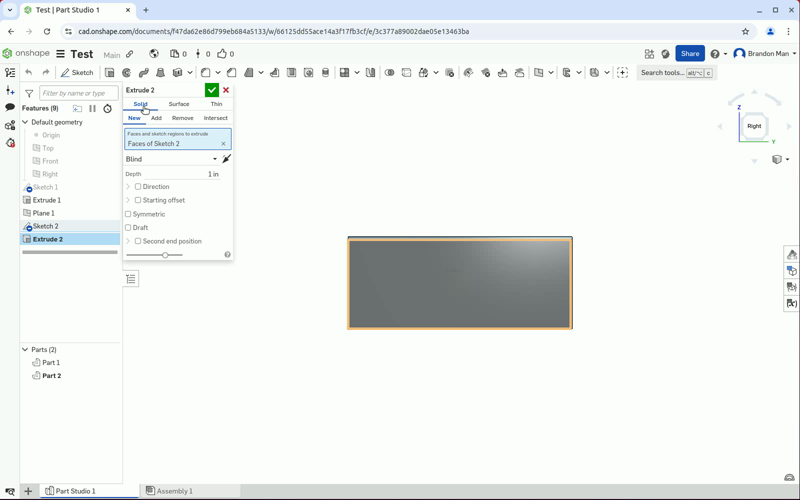
click(143, 106)
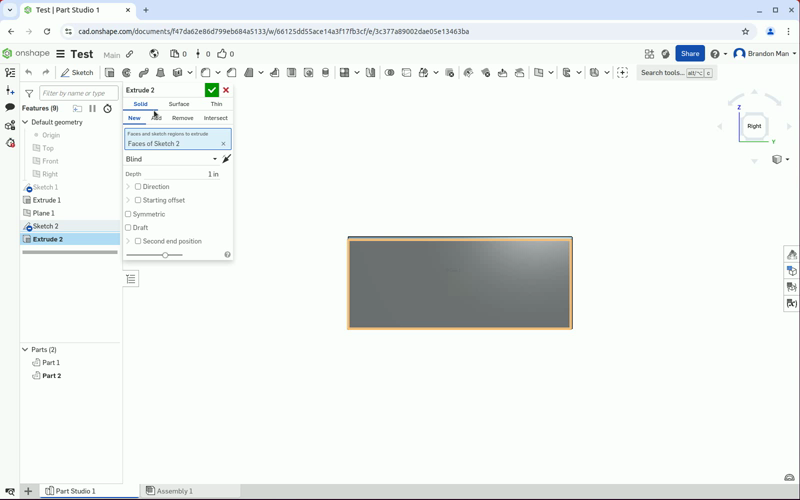
mouse_move(186, 120)
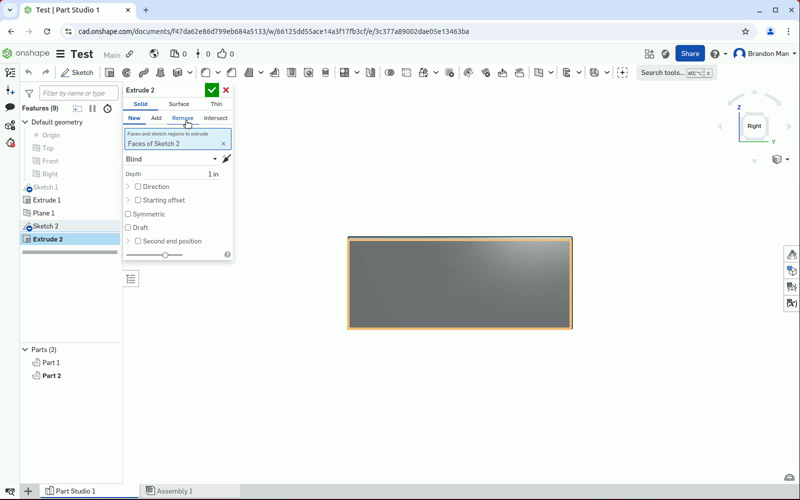
click(186, 120)
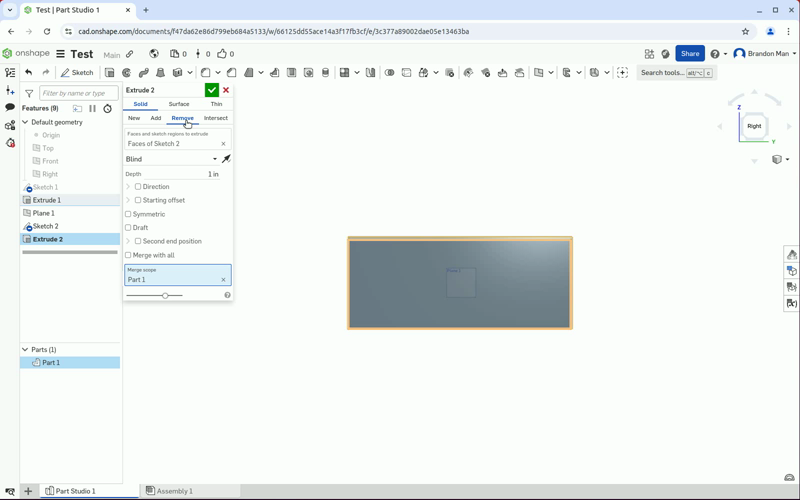
key(tab, 4)
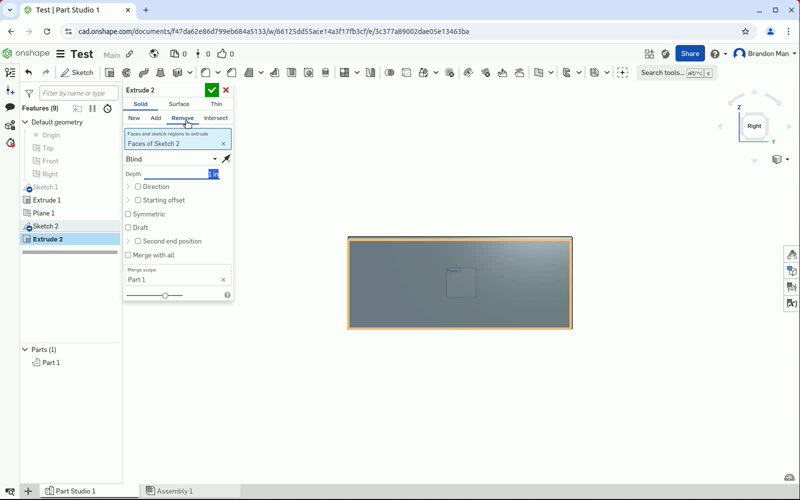
text(2.648)
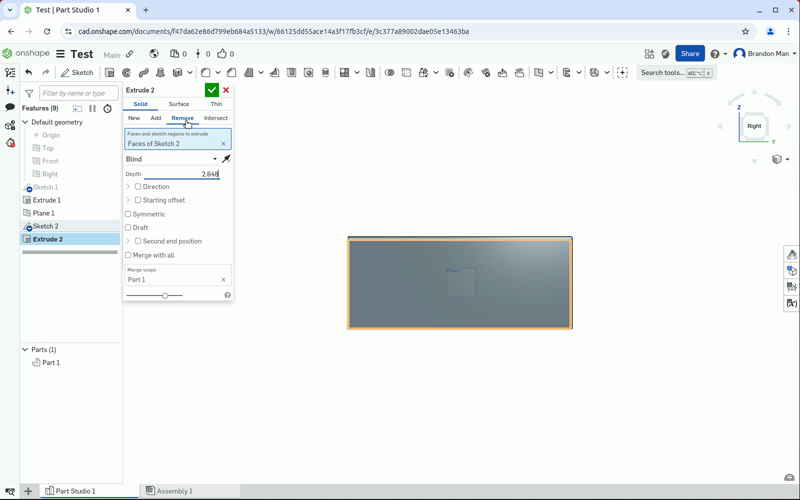
key(tab, 6)
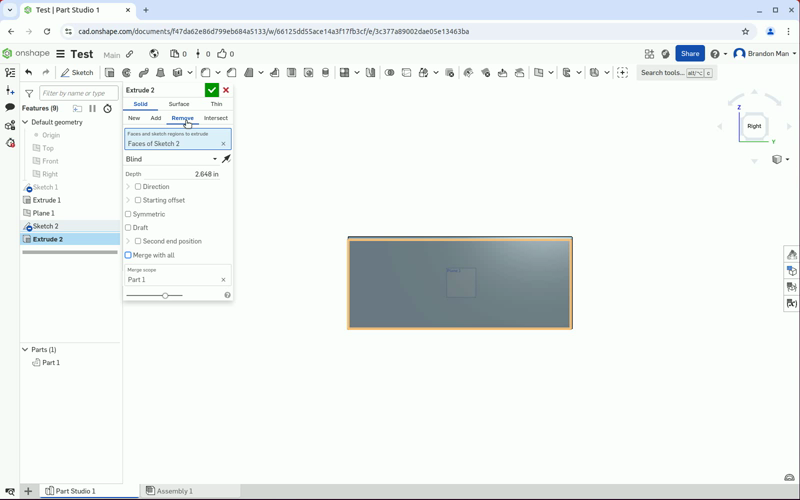
key(space)
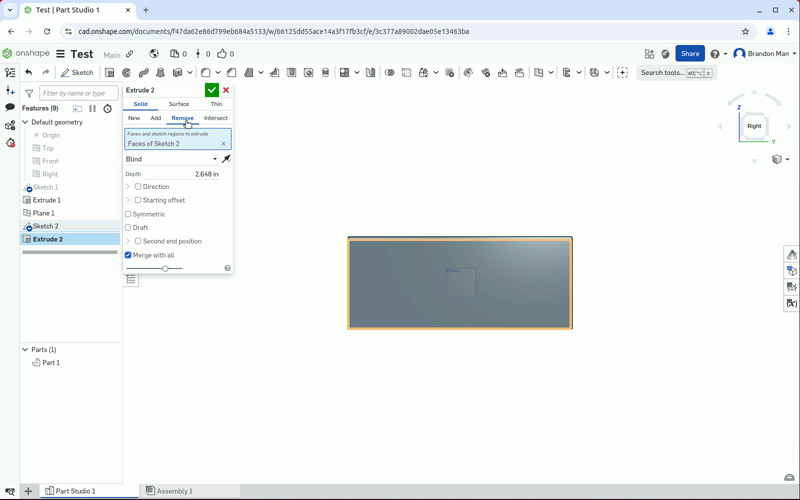
key(enter)
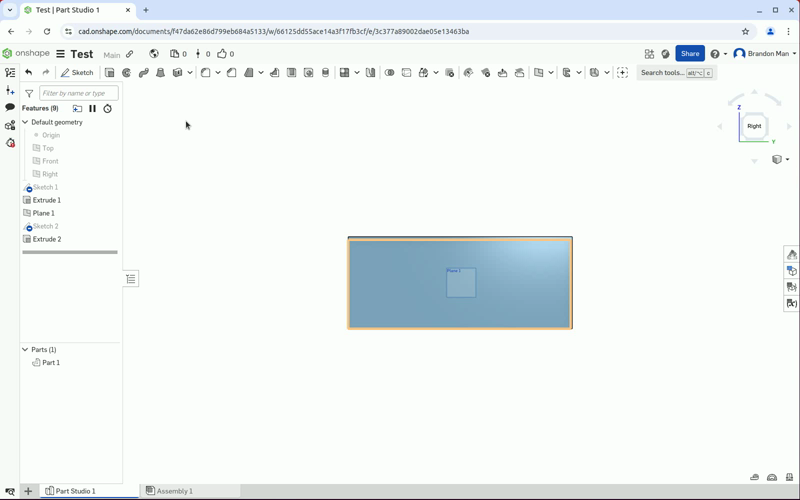
key(shift+h)
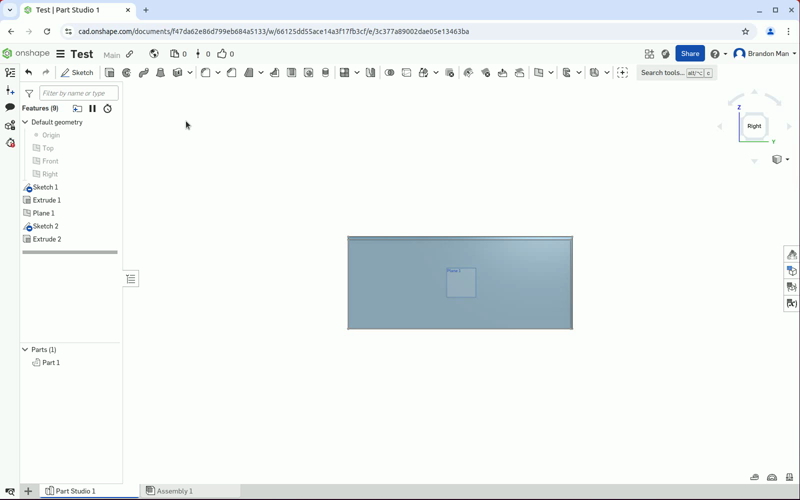
key(shift+h)
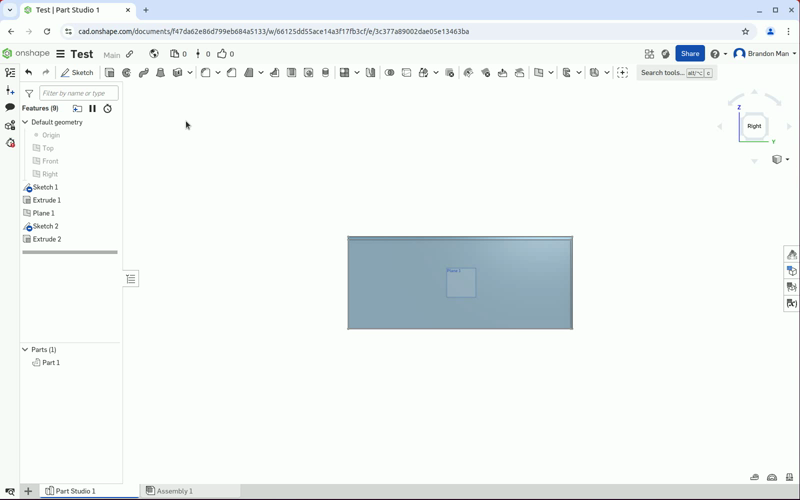
key(shift+7)
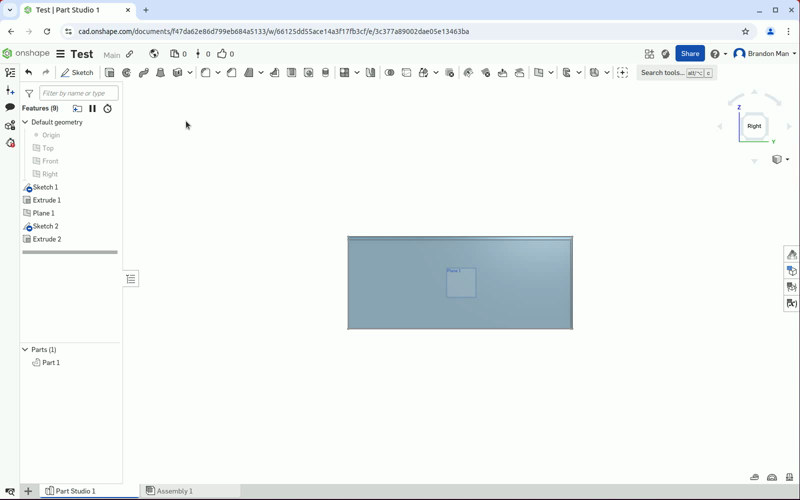
key(right, 2)
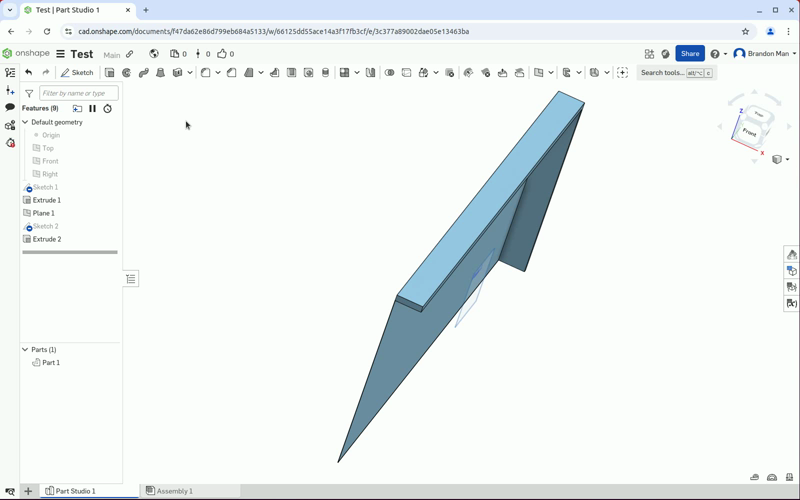
key(down, 2)
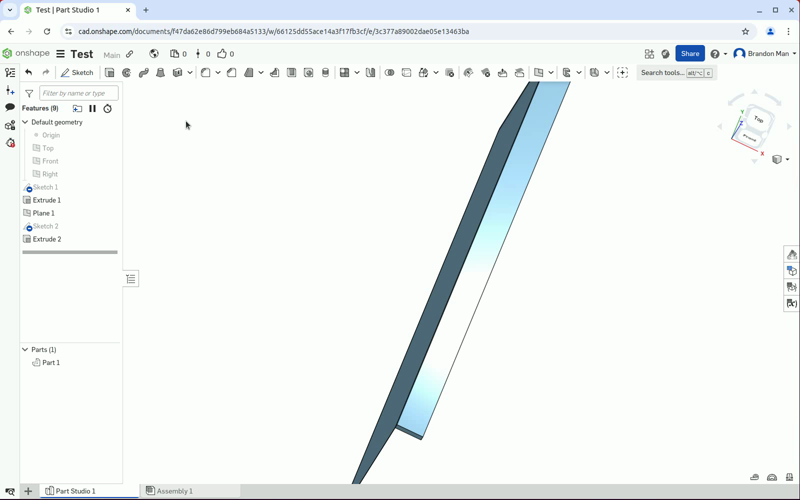
key(up, 2)
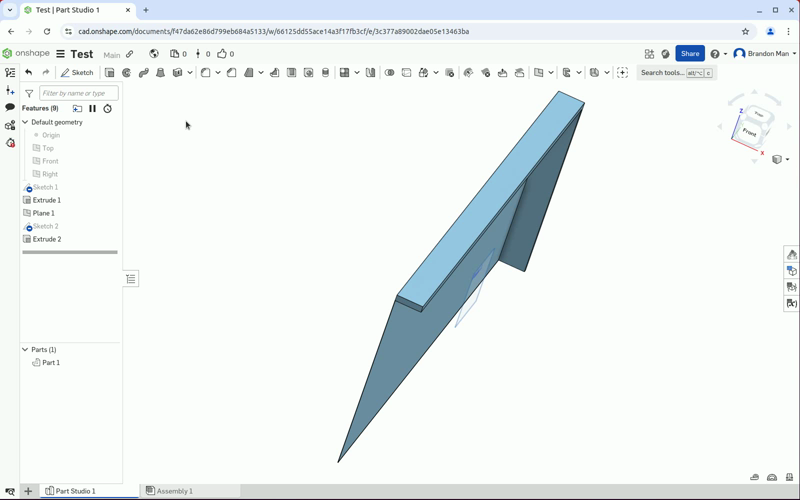
key(left, 2)
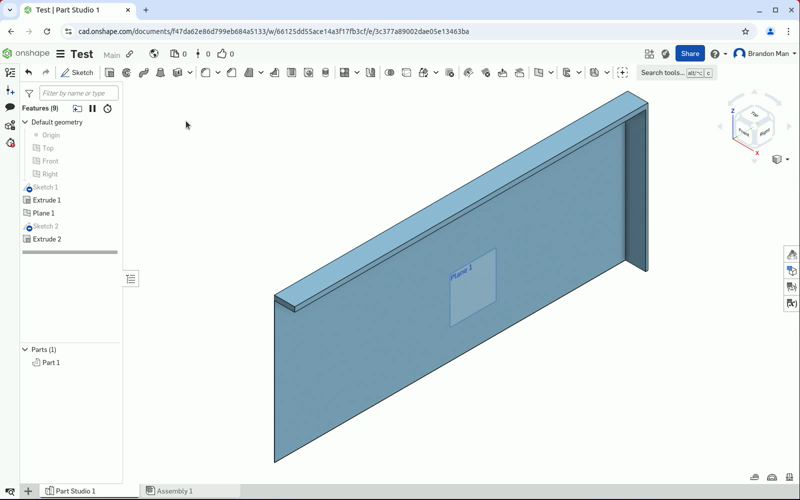
mouse_move(73, 189)
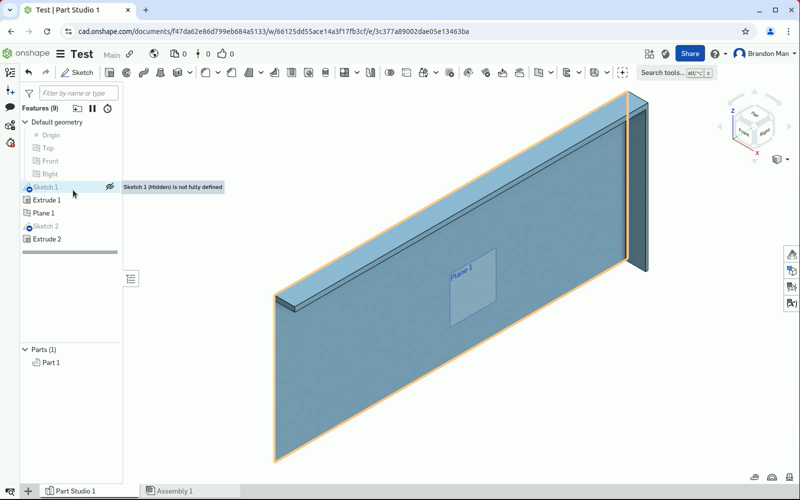
click(73, 189)